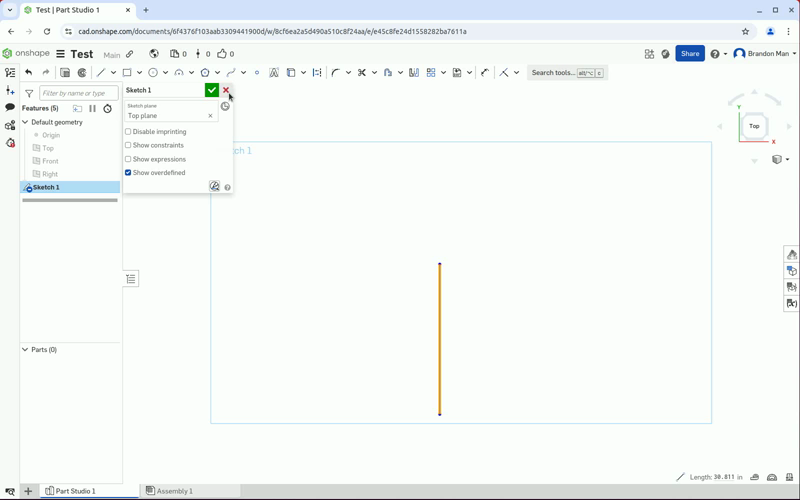
key(shift+h)
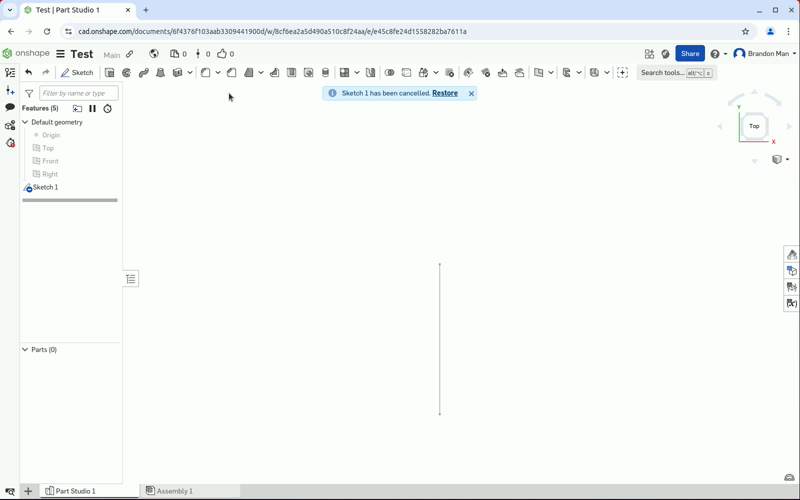
mouse_move(73, 352)
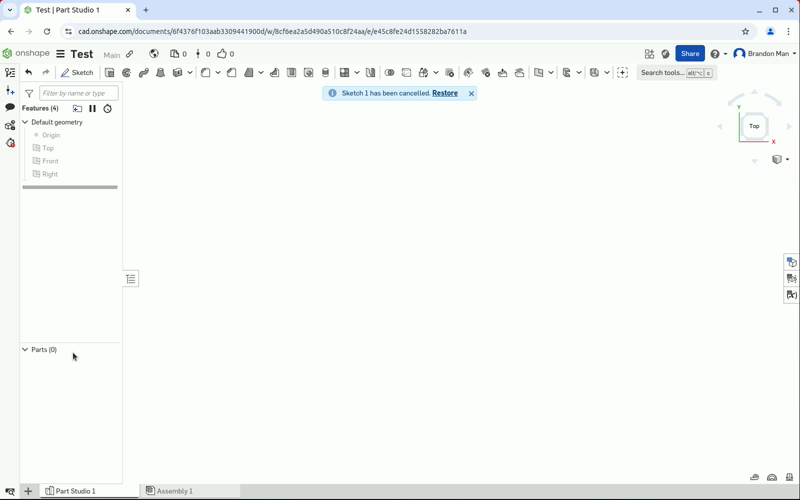
key(y)
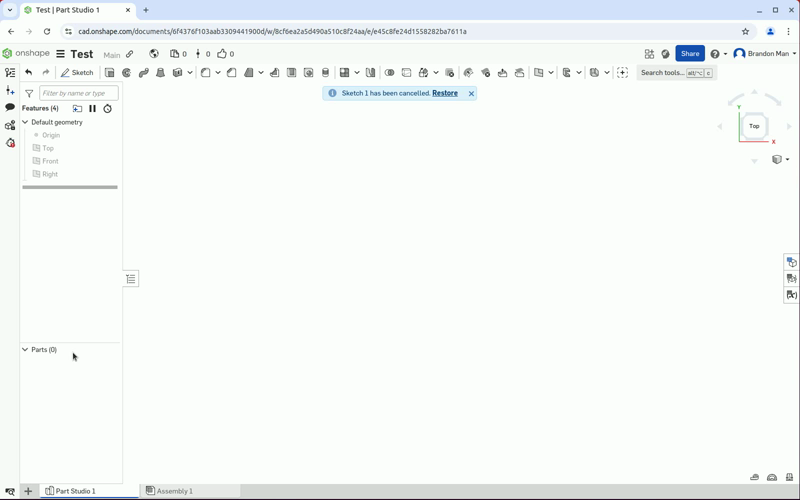
key(shift+p)
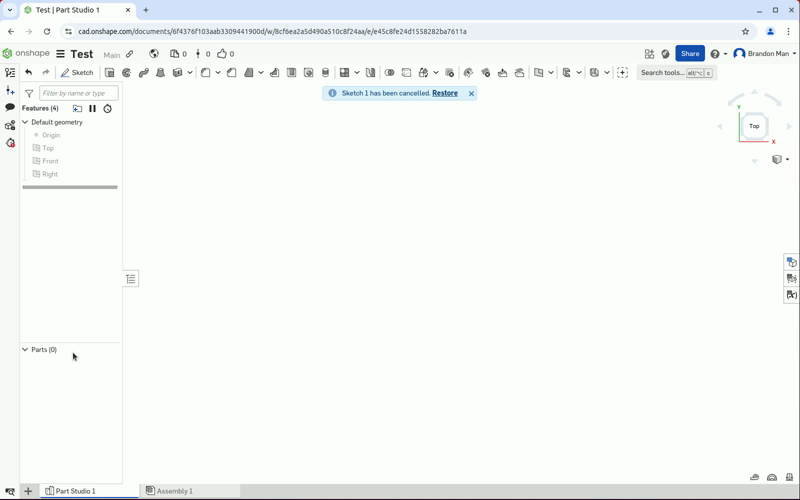
key(space)
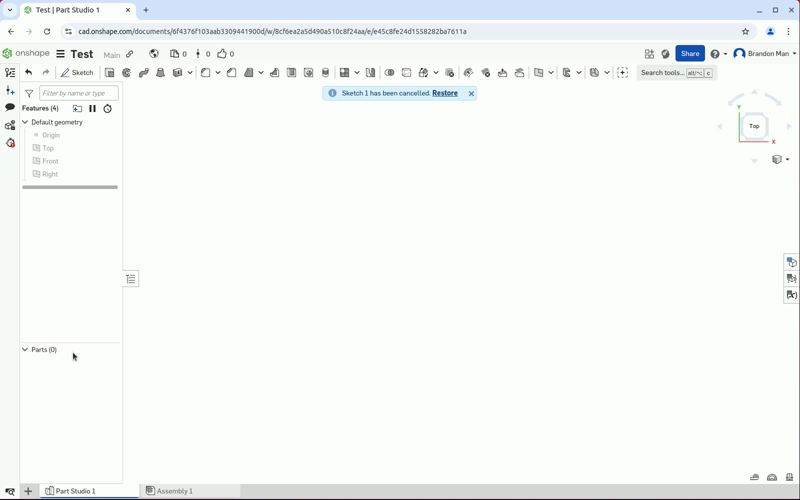
key_down(shift)
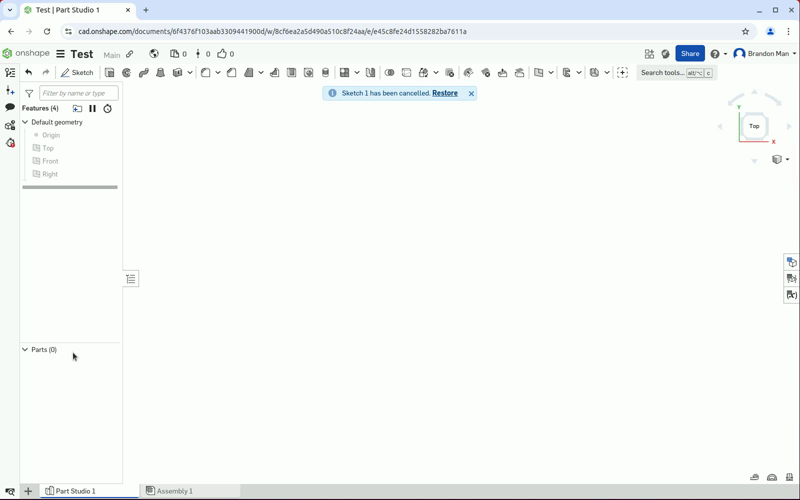
key(up)
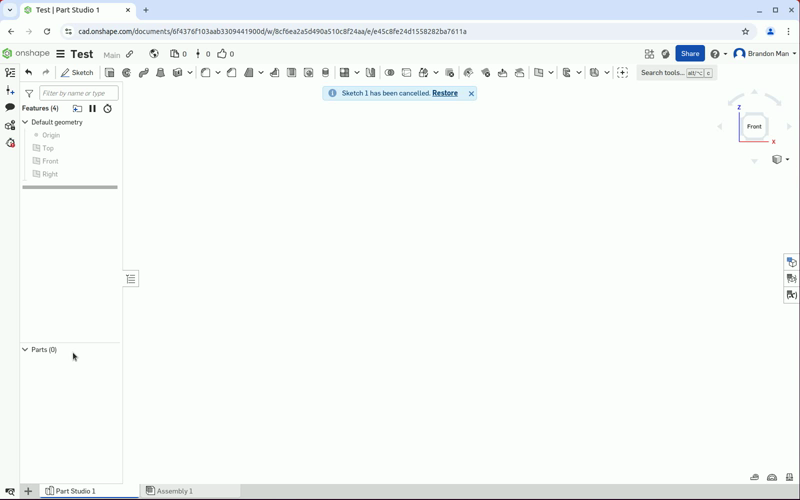
key_up(shift)
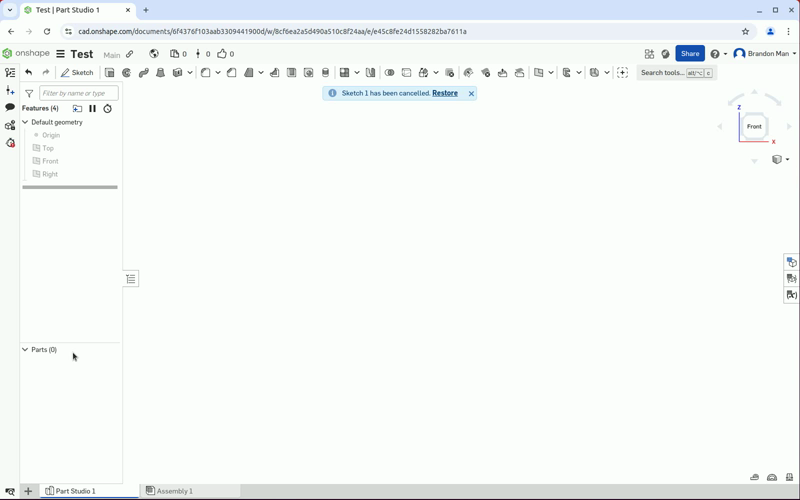
key(space)
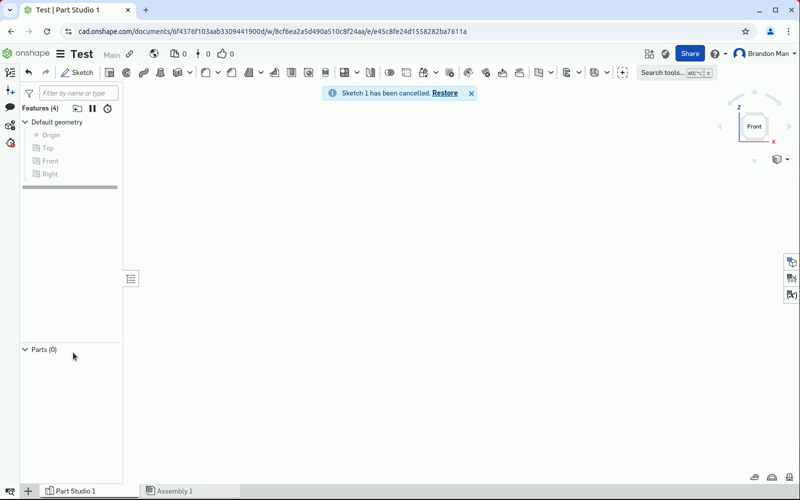
key_down(shift)
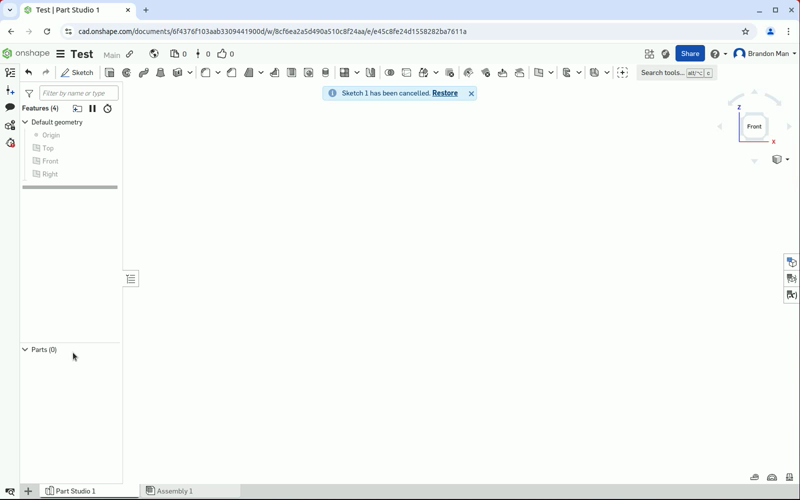
key(left)
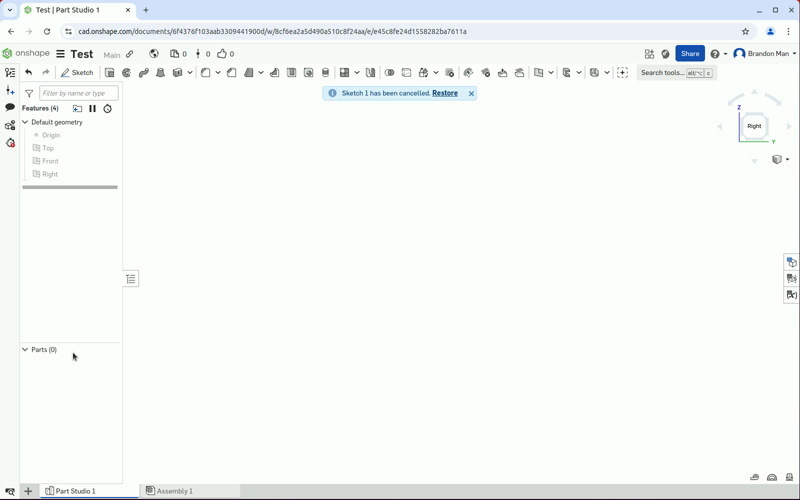
key_up(shift)
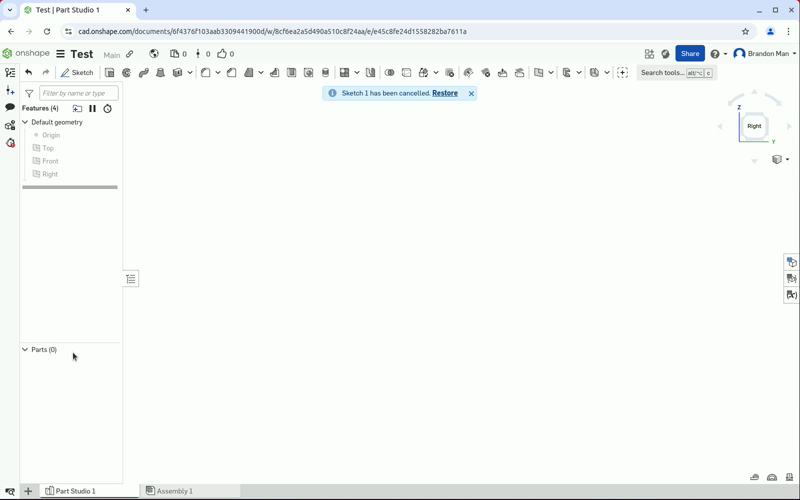
mouse_move(73, 352)
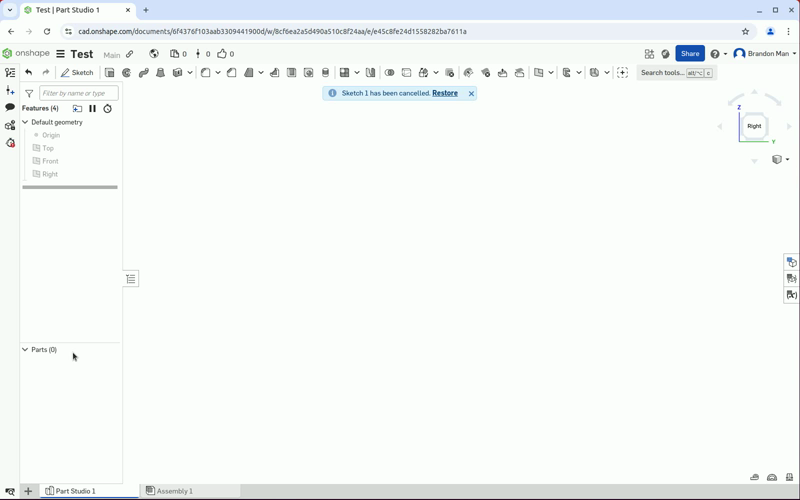
key(shift+y)
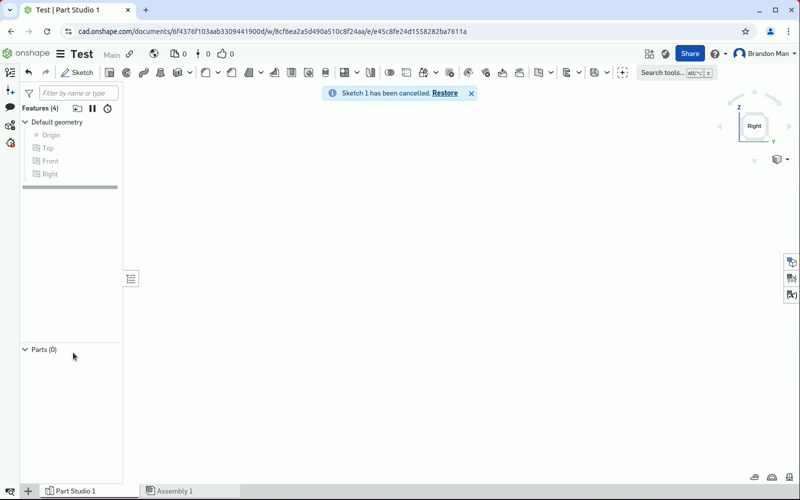
key(shift+s)
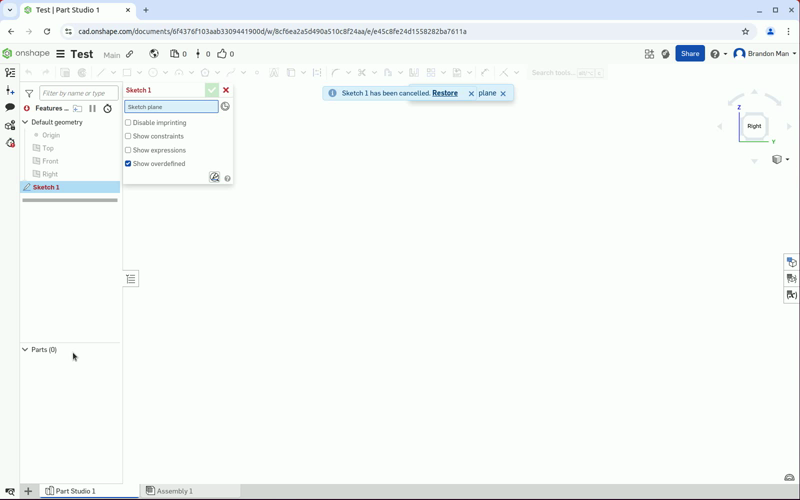
mouse_move(73, 176)
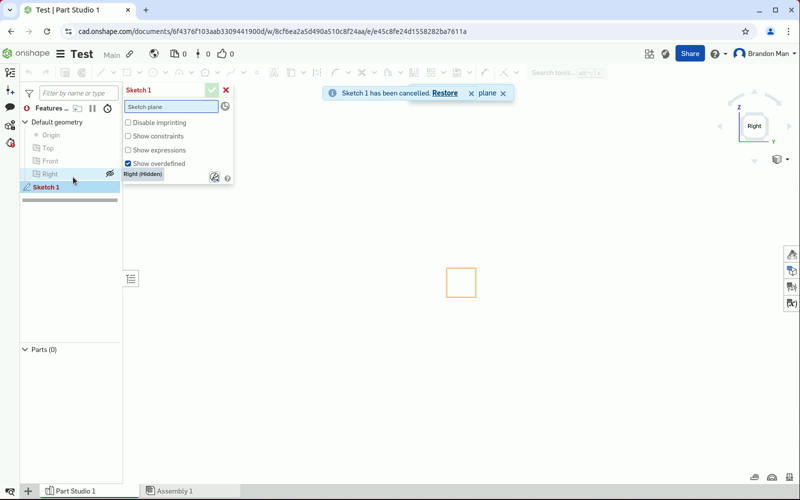
click(73, 176)
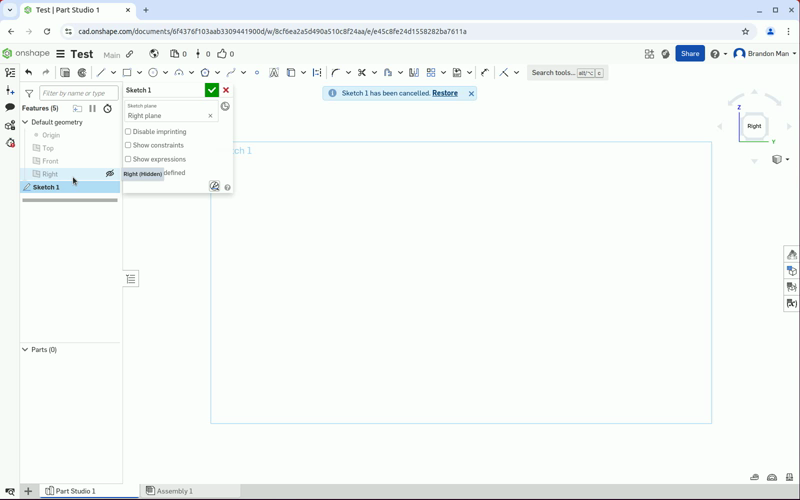
mouse_move(73, 352)
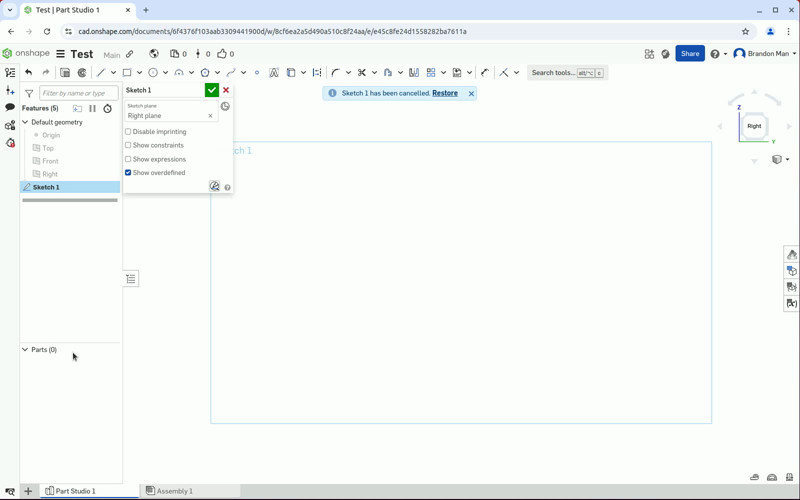
key(y)
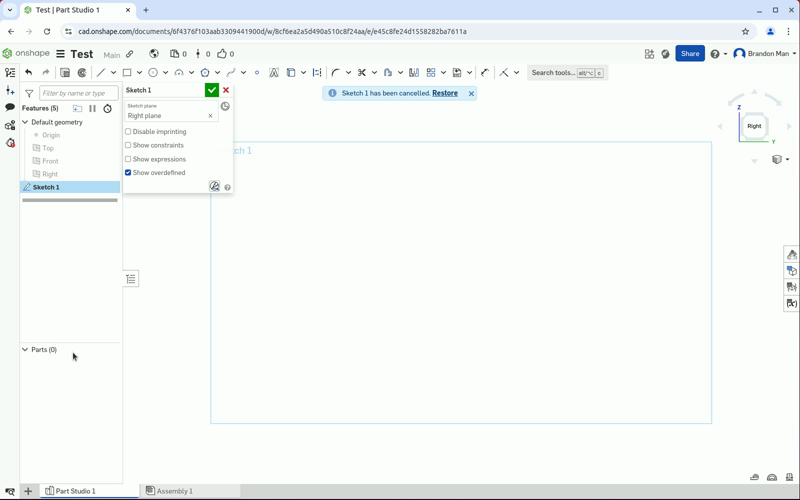
key(l)
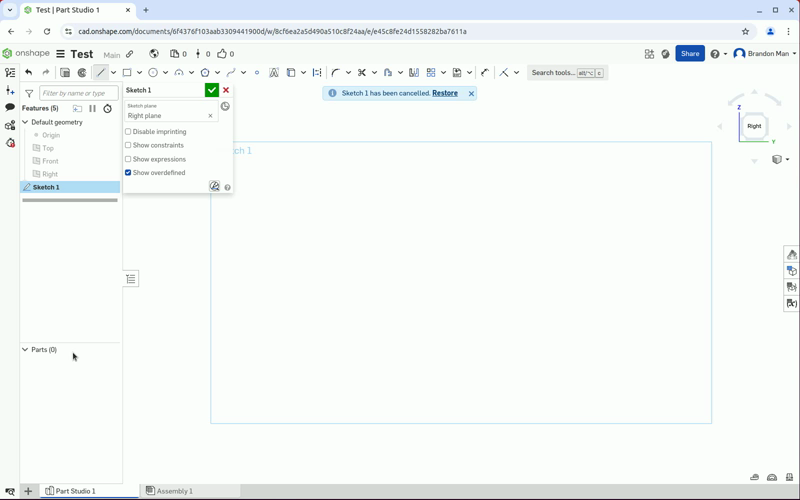
key_down(shift)
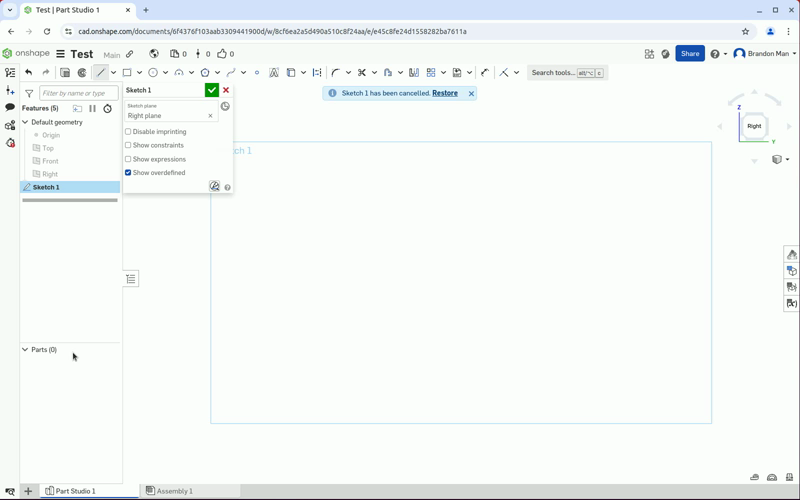
mouse_move(460, 282)
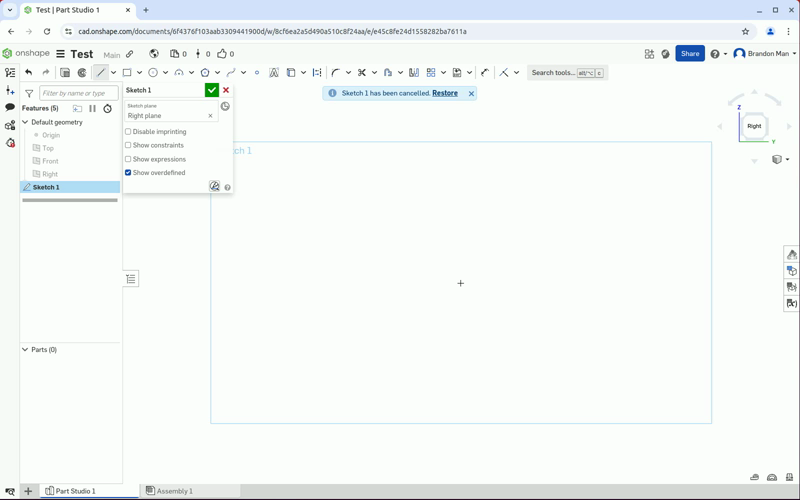
click(460, 282)
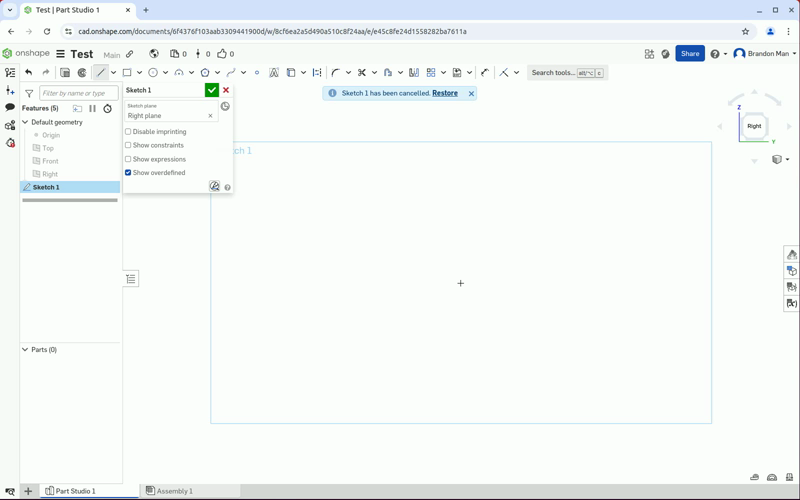
key_up(shift)
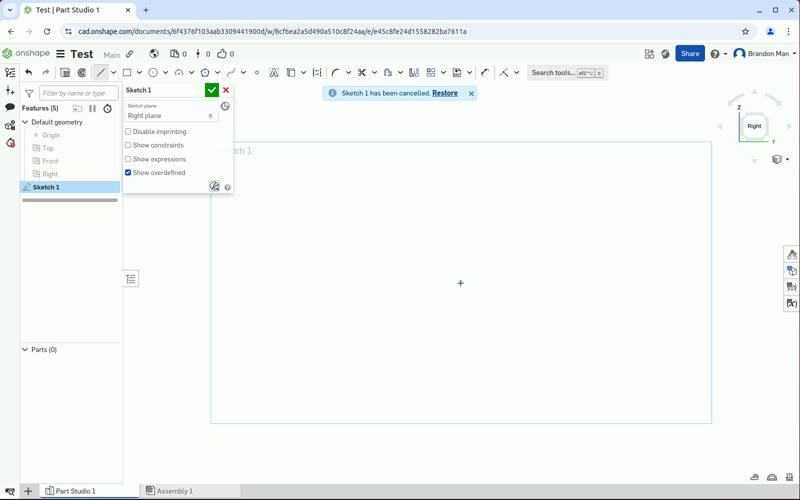
key_down(shift)
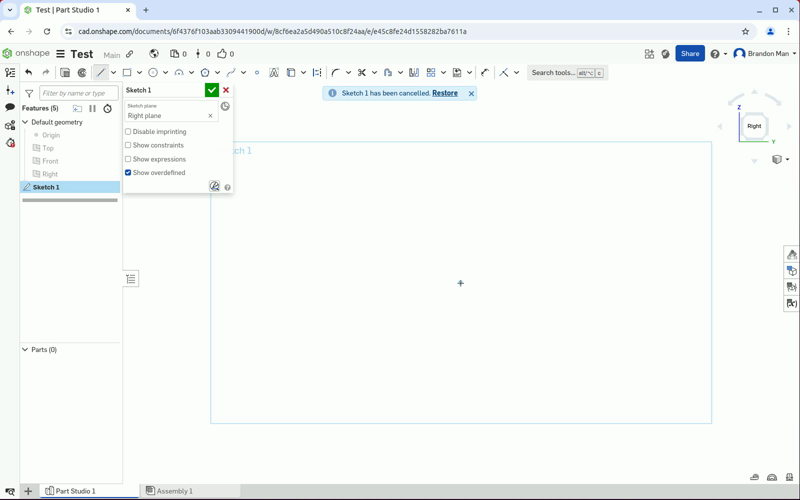
mouse_move(535, 282)
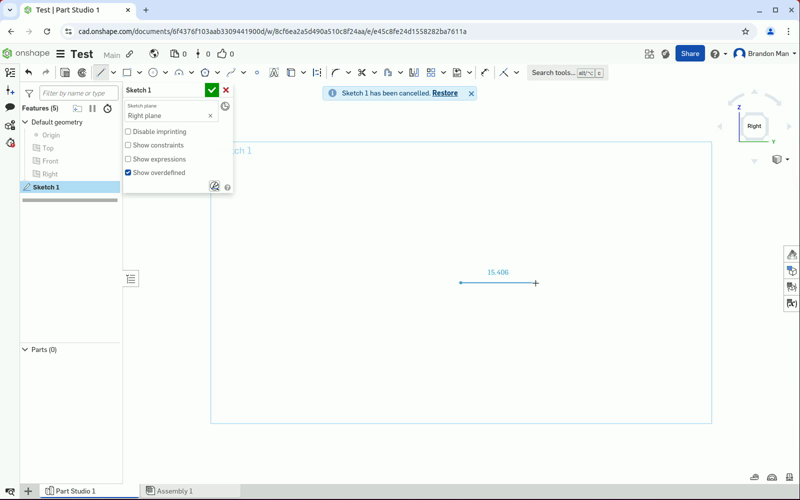
click(535, 282)
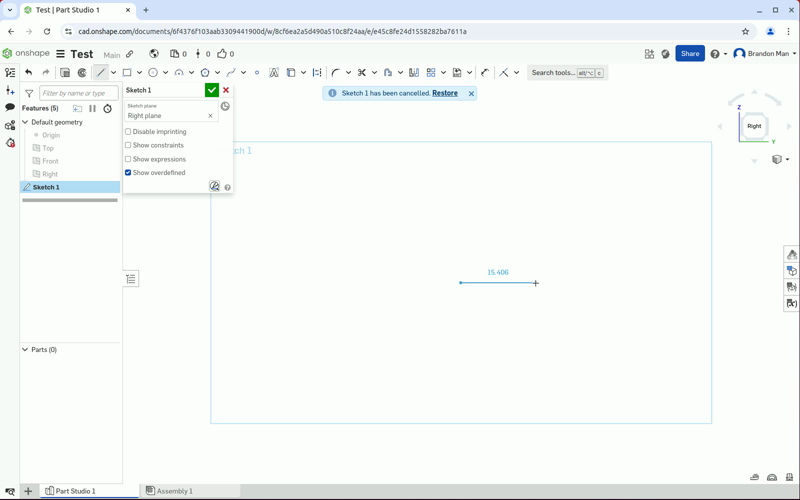
key_up(shift)
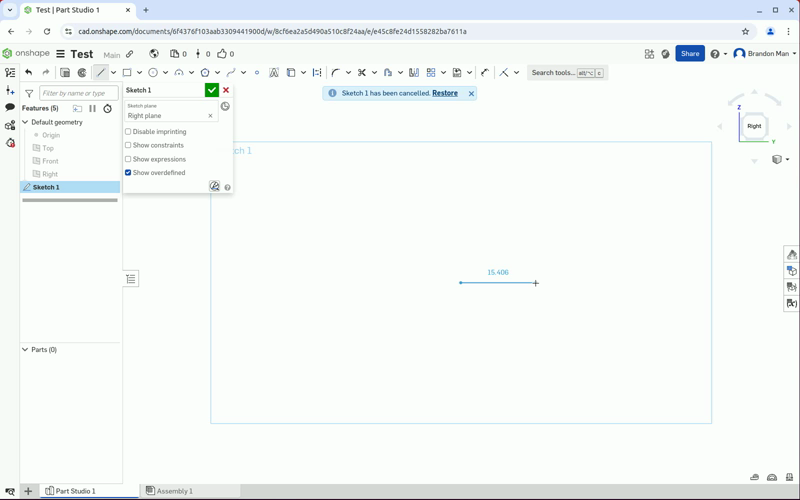
key_down(shift)
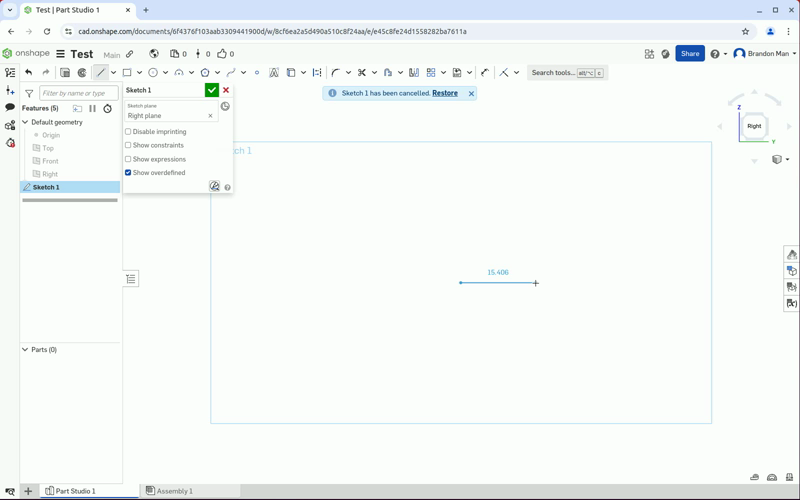
mouse_move(535, 189)
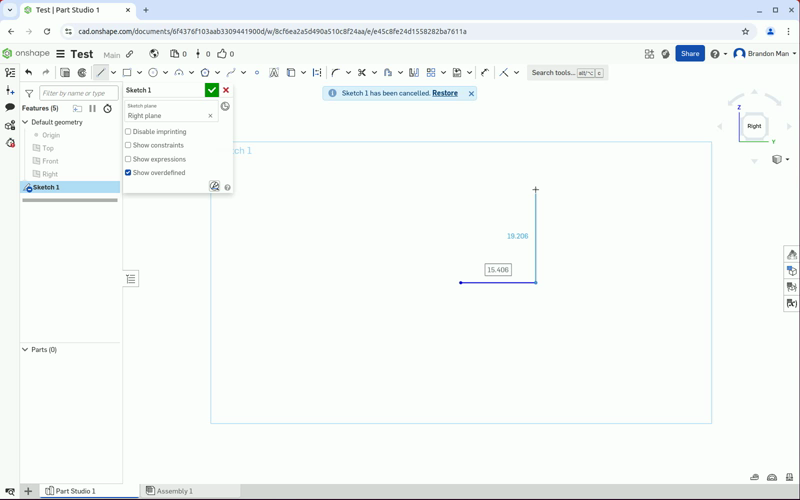
click(535, 189)
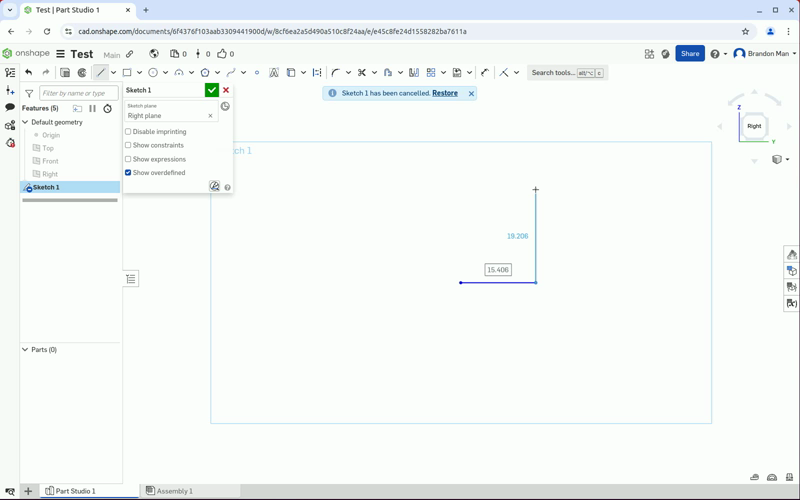
key_up(shift)
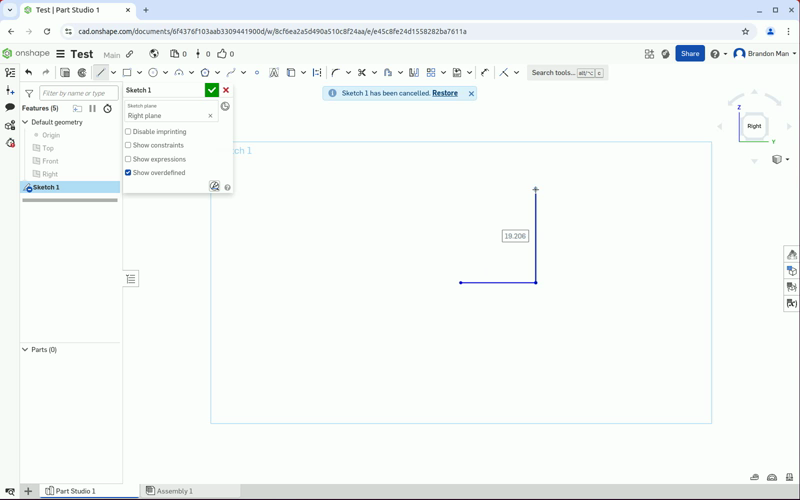
key_down(shift)
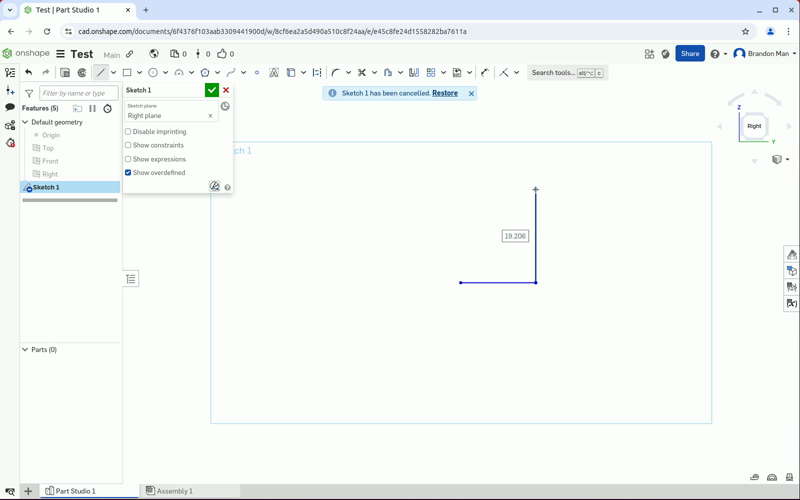
mouse_move(460, 189)
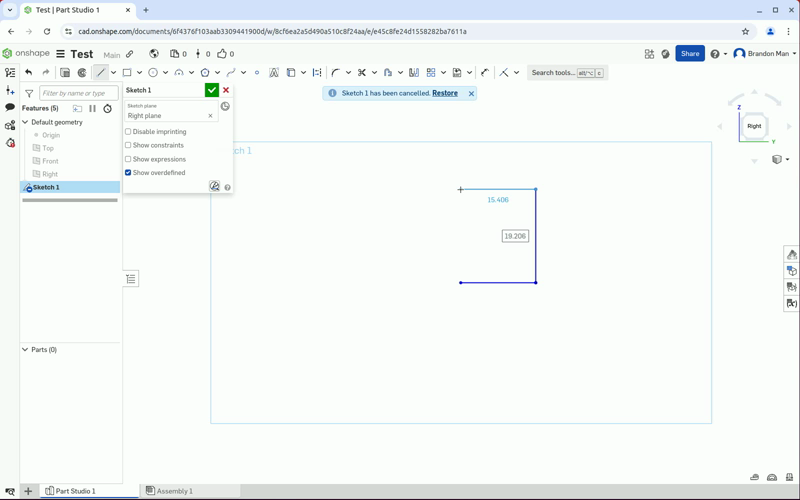
click(460, 189)
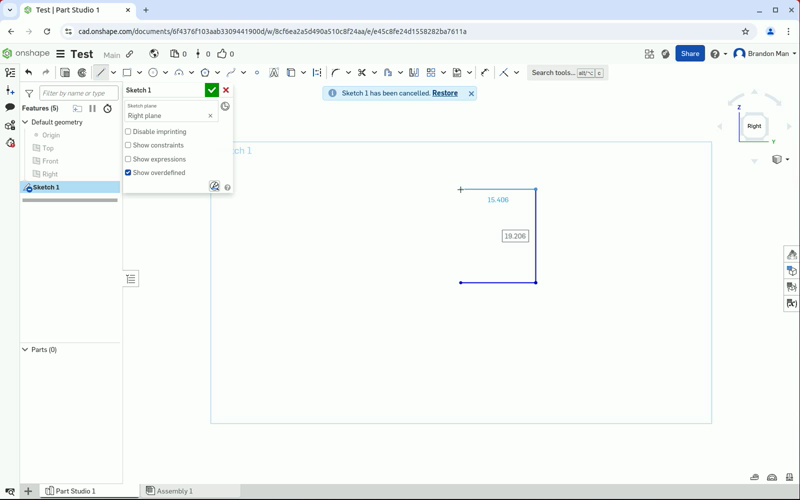
key_up(shift)
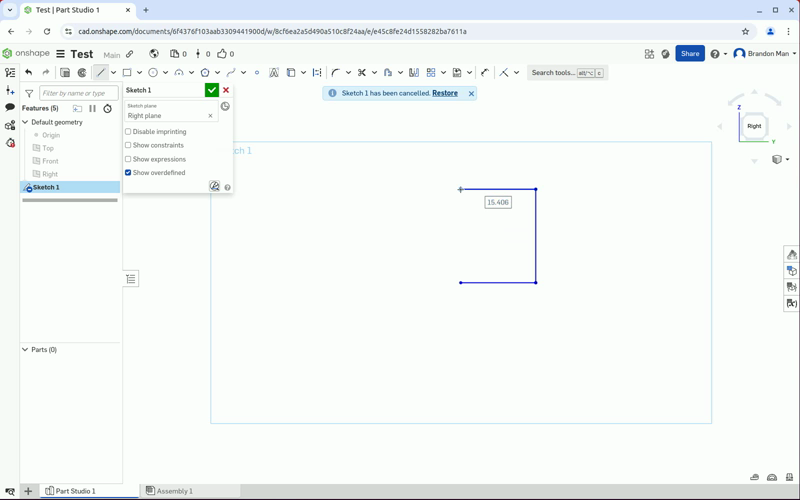
key_down(shift)
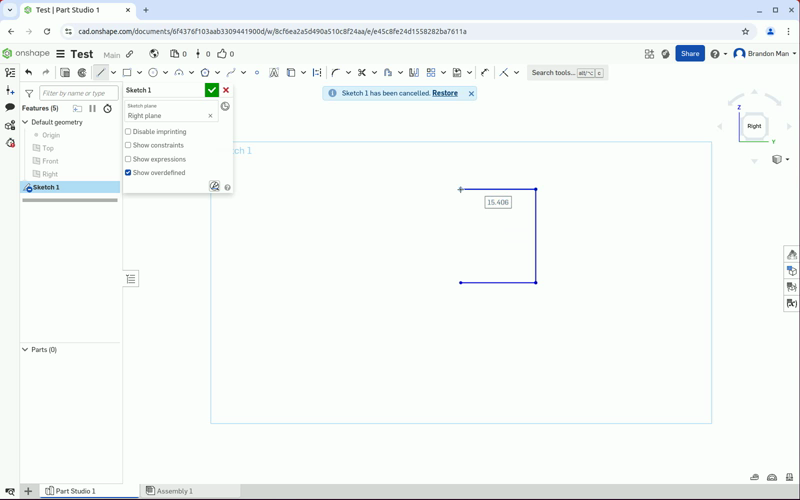
mouse_move(460, 282)
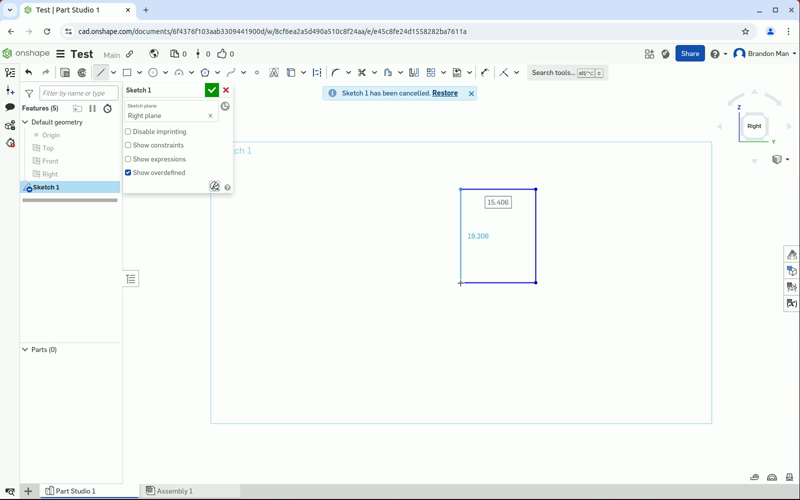
key_up(shift)
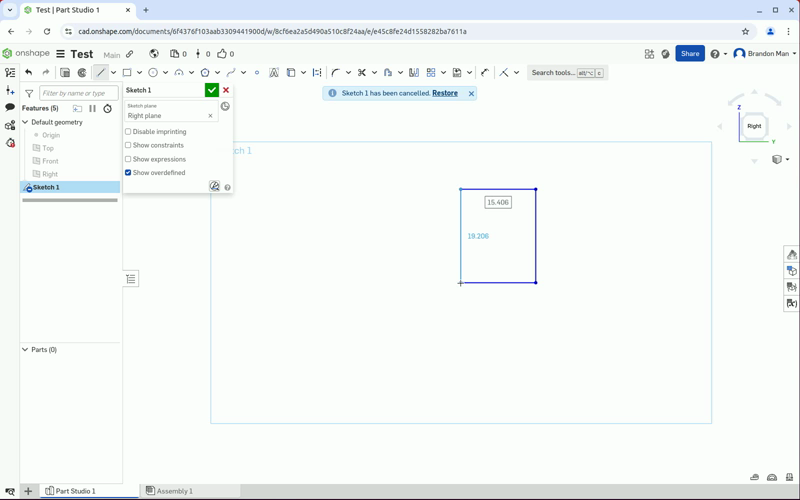
click(460, 282)
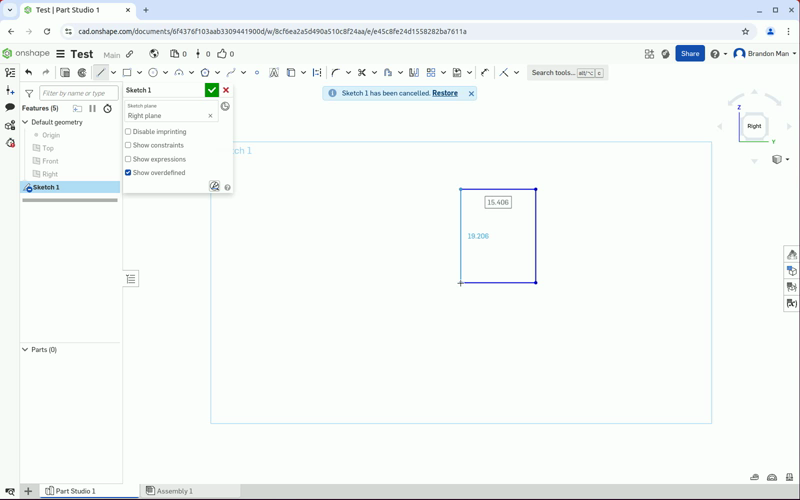
key(esc)
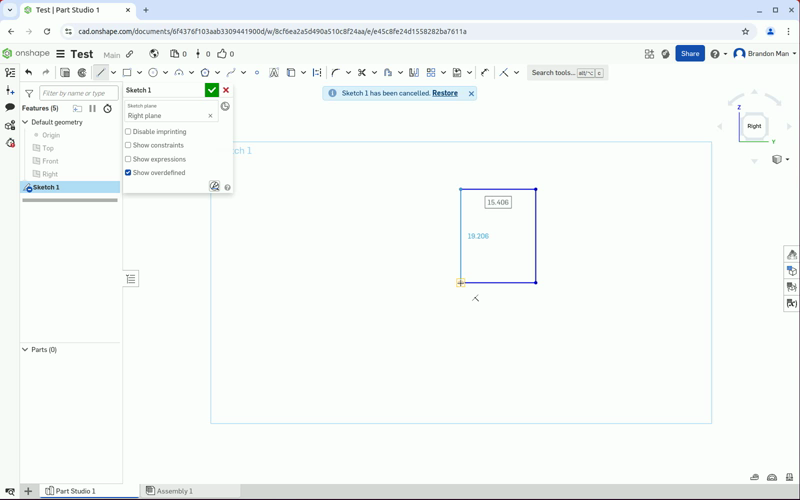
mouse_move(493, 244)
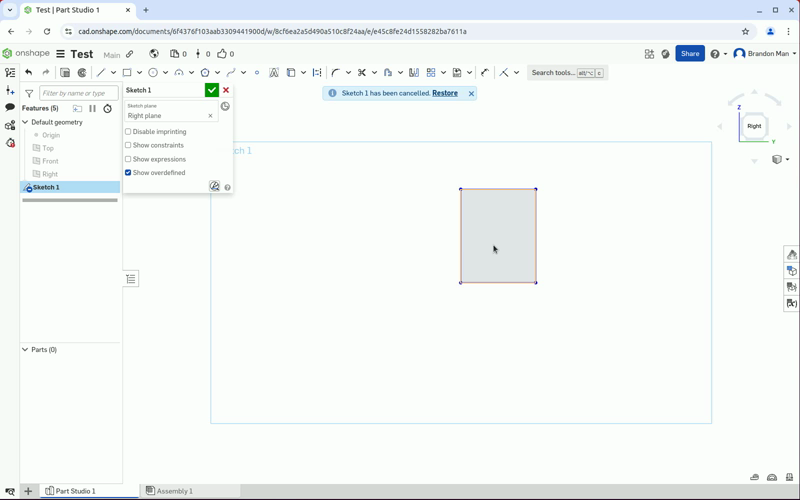
click(493, 244)
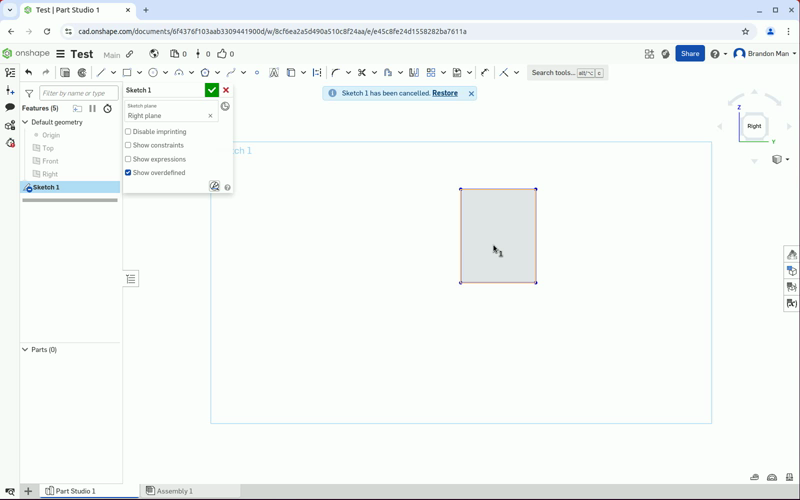
mouse_move(73, 352)
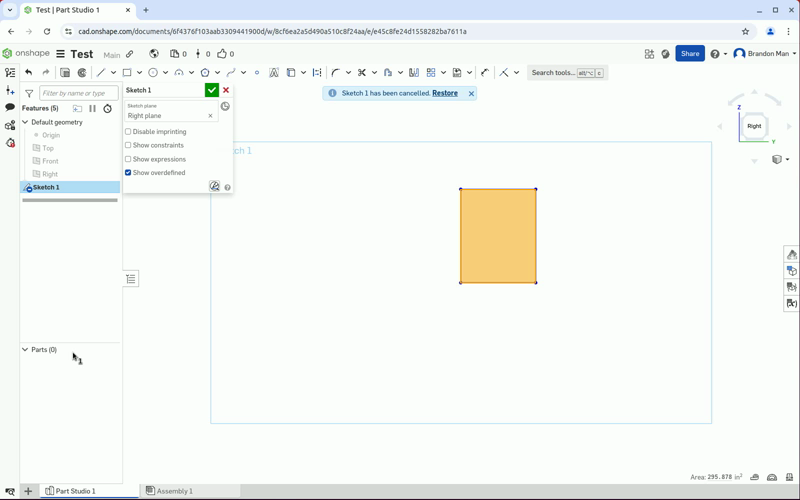
key(shift+y)
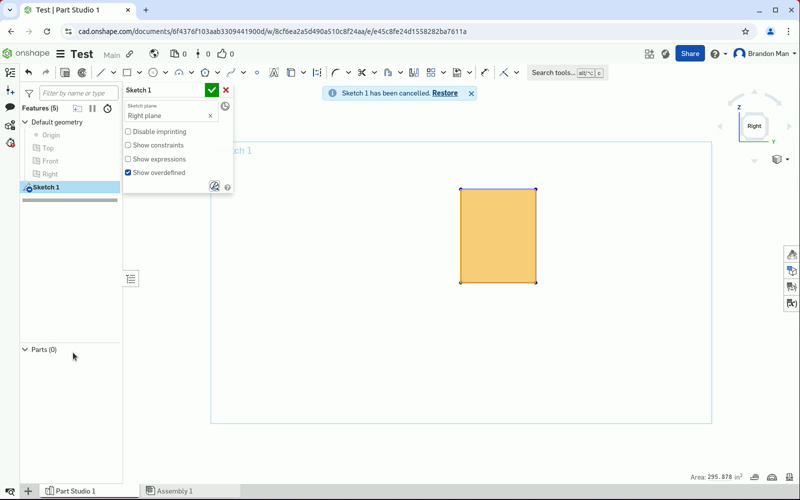
key(shift+e)
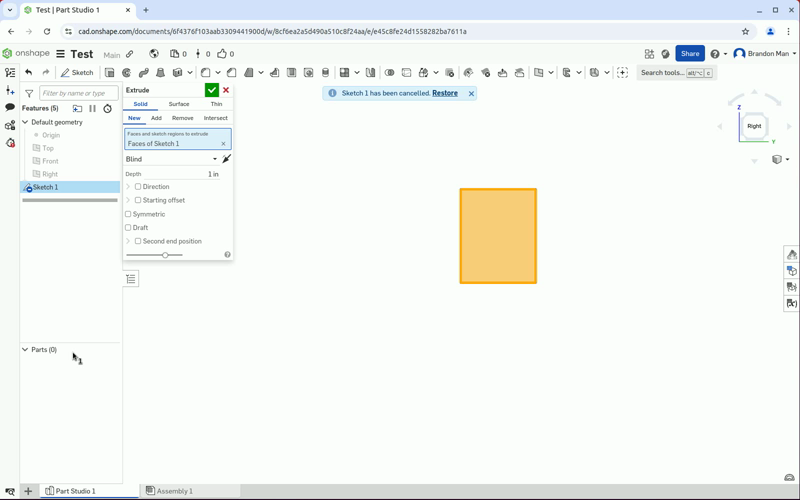
mouse_move(143, 106)
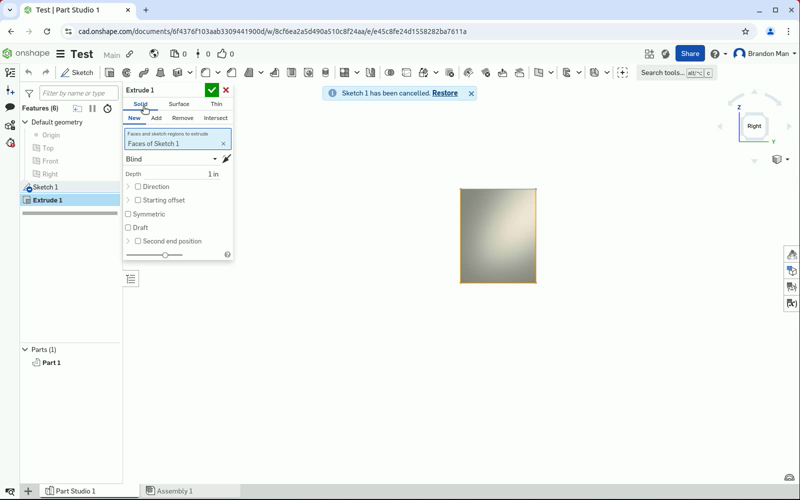
click(143, 106)
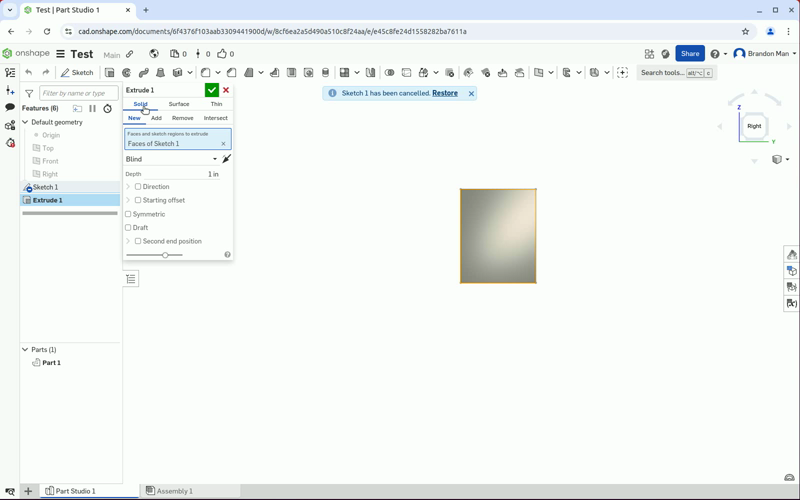
mouse_move(137, 120)
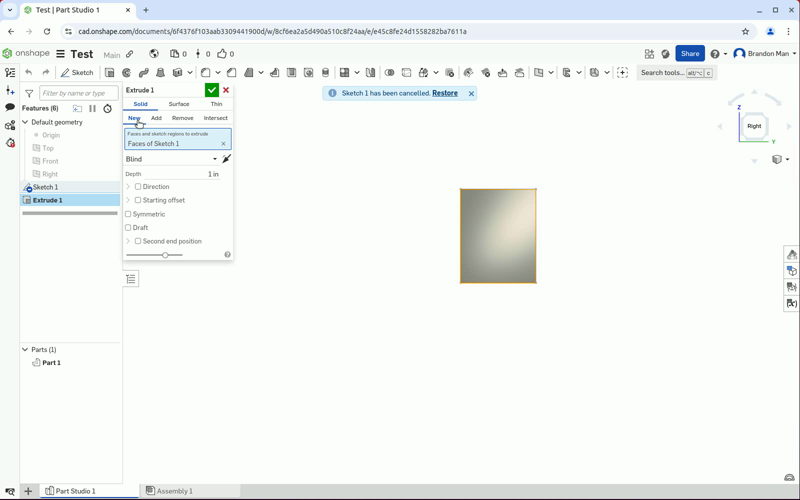
click(137, 120)
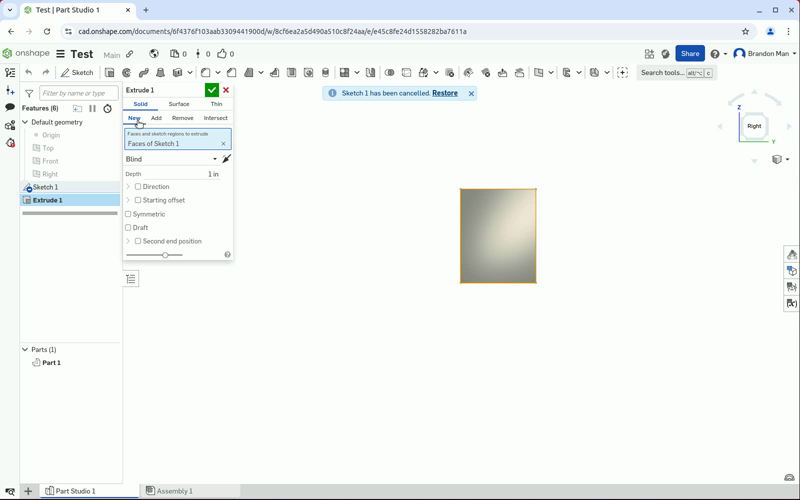
key(tab, 4)
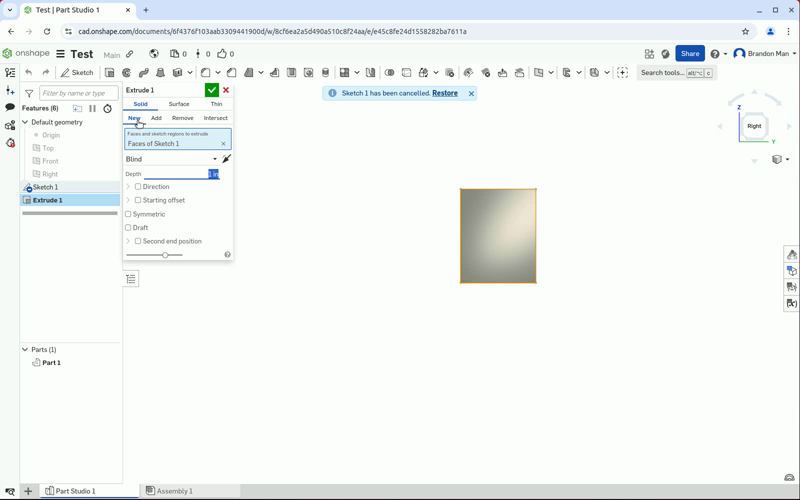
text(23.108)
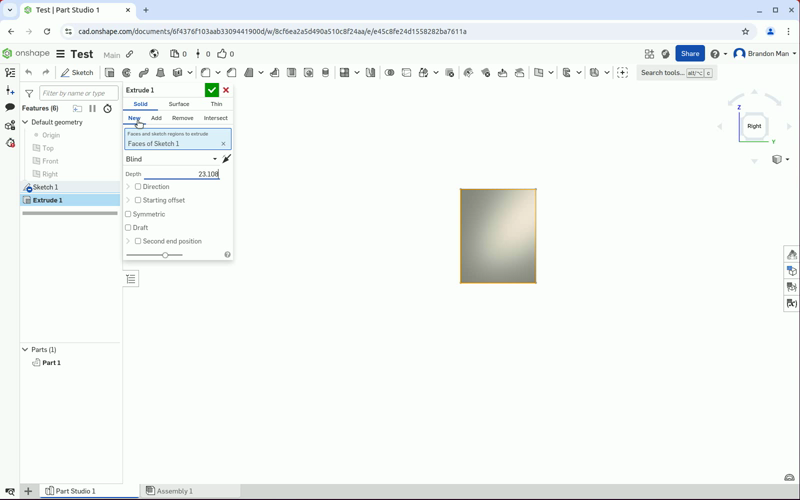
key(enter)
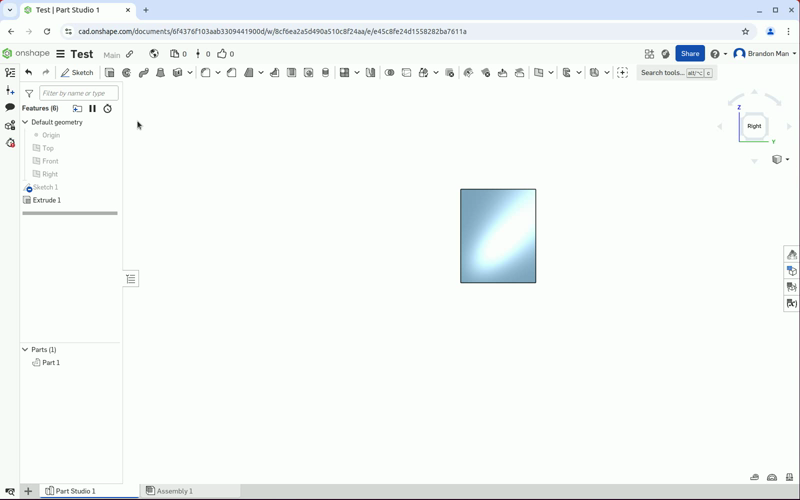
key(shift+h)
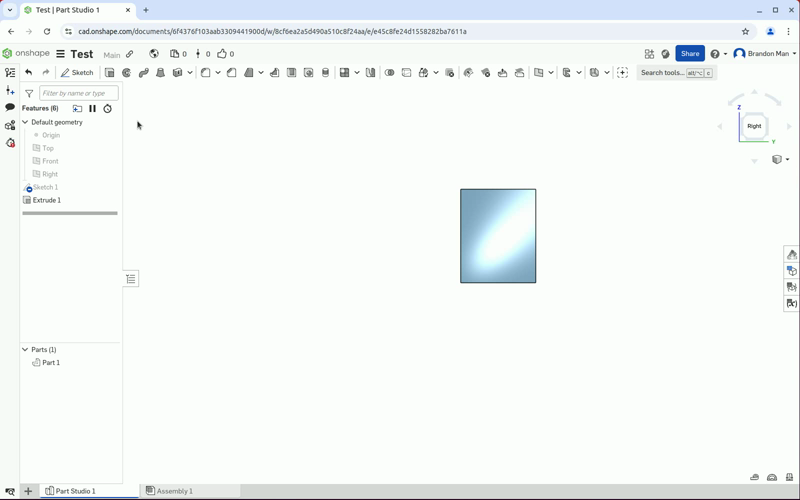
key(shift+h)
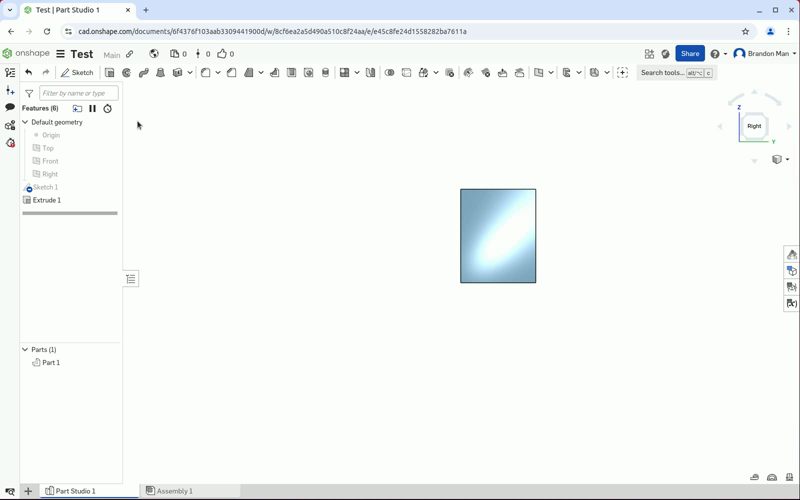
mouse_move(73, 189)
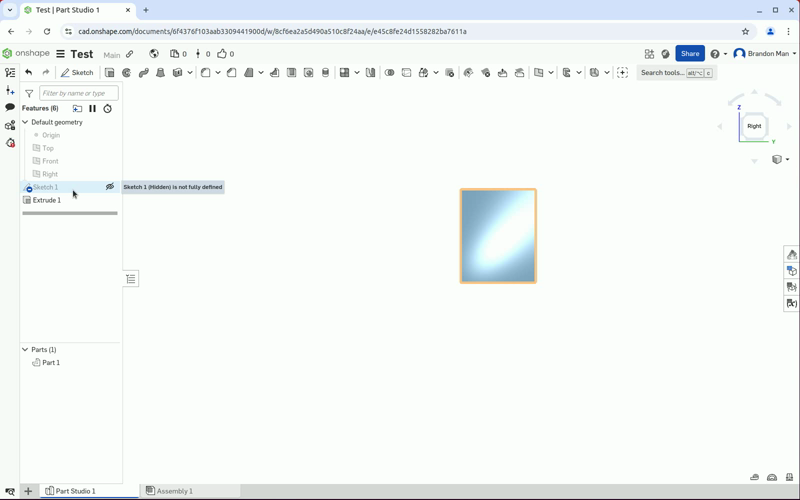
click(73, 189)
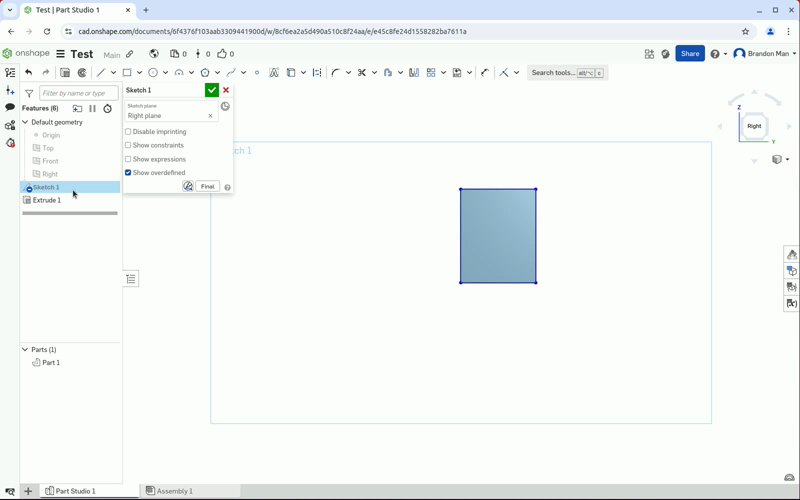
mouse_move(229, 92)
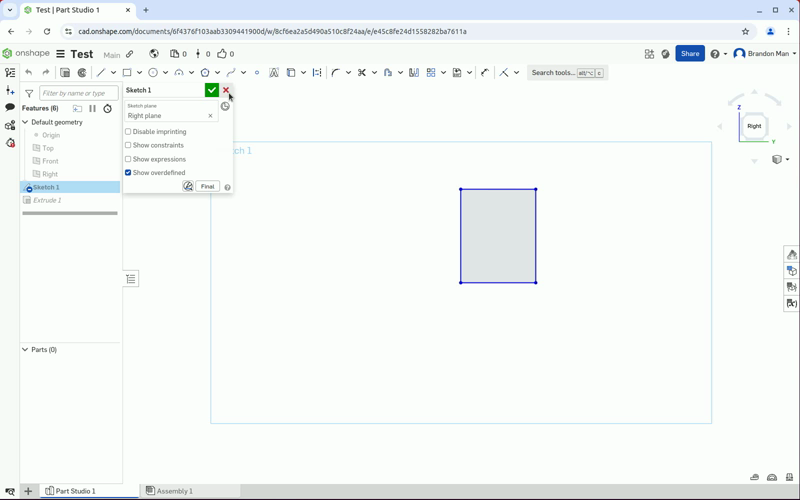
click(229, 92)
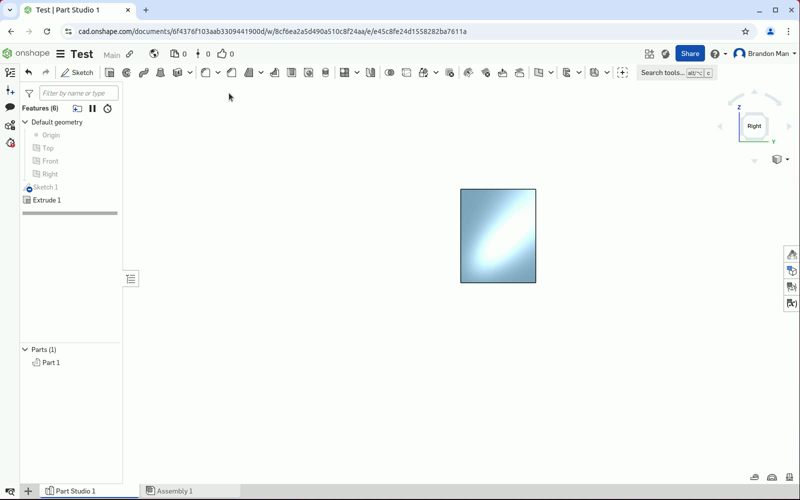
mouse_move(541, 75)
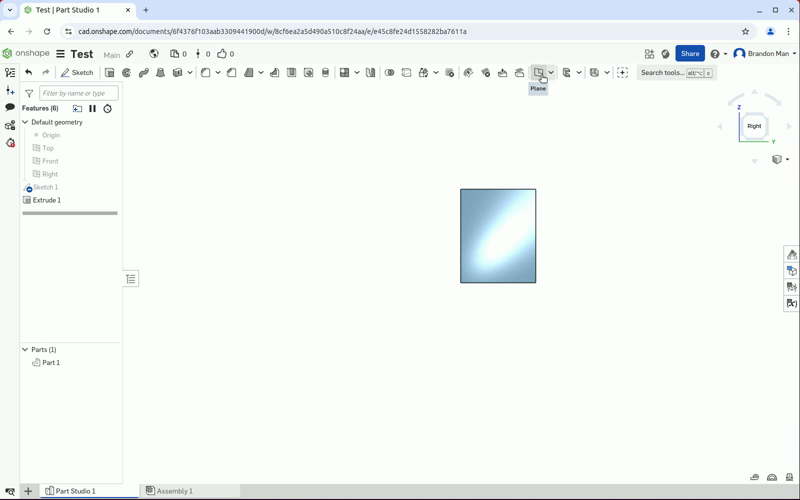
click(541, 75)
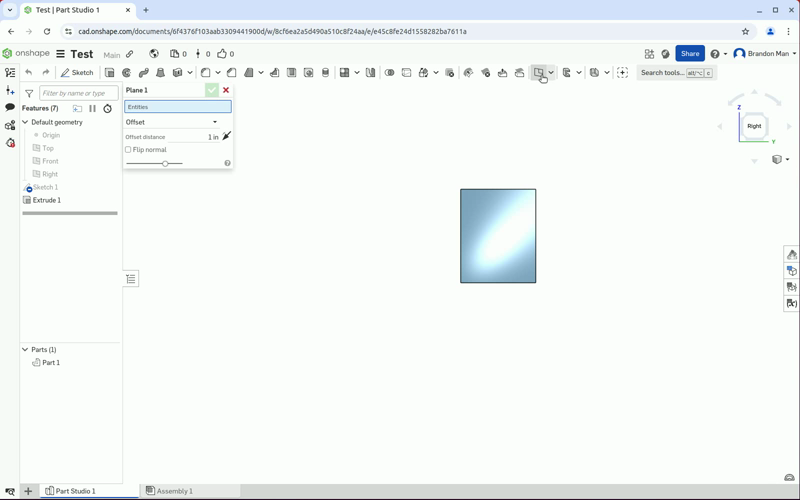
mouse_move(73, 176)
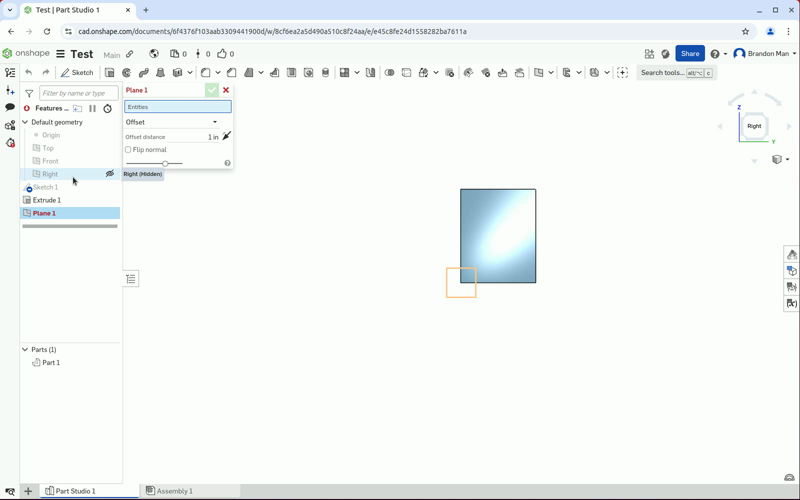
click(73, 176)
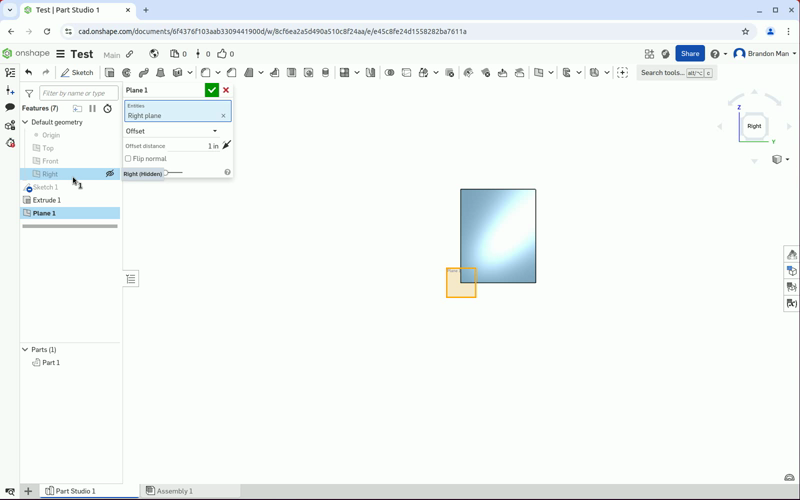
key(tab, 2)
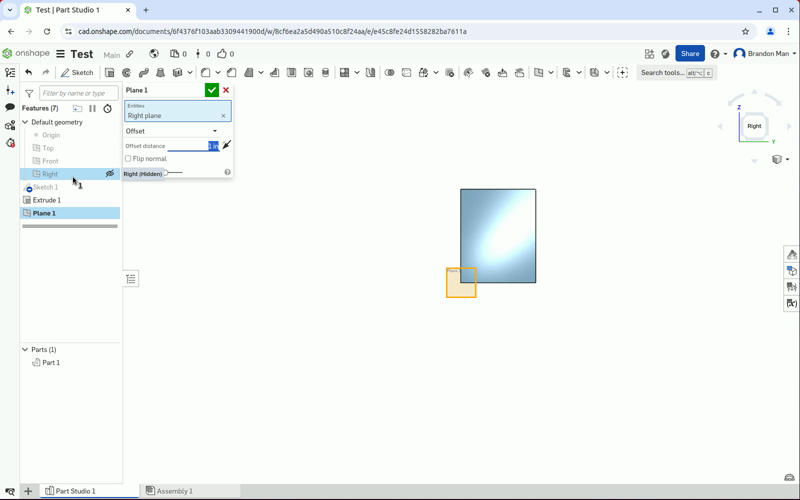
text(23.108)
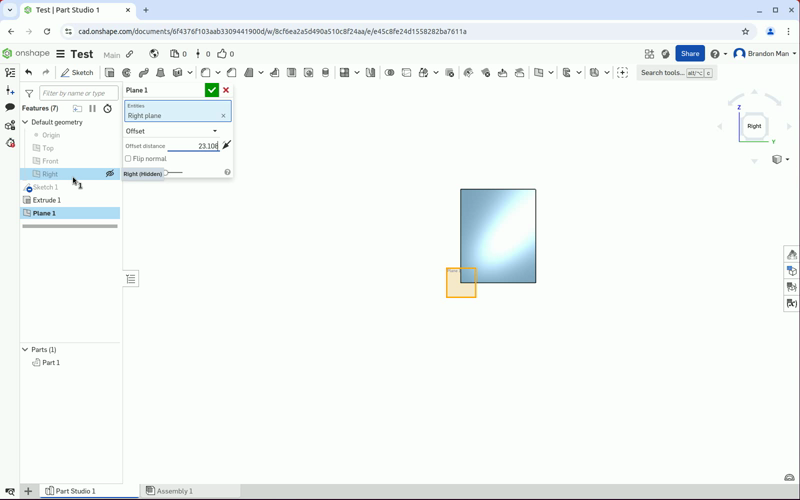
key(enter, 2)
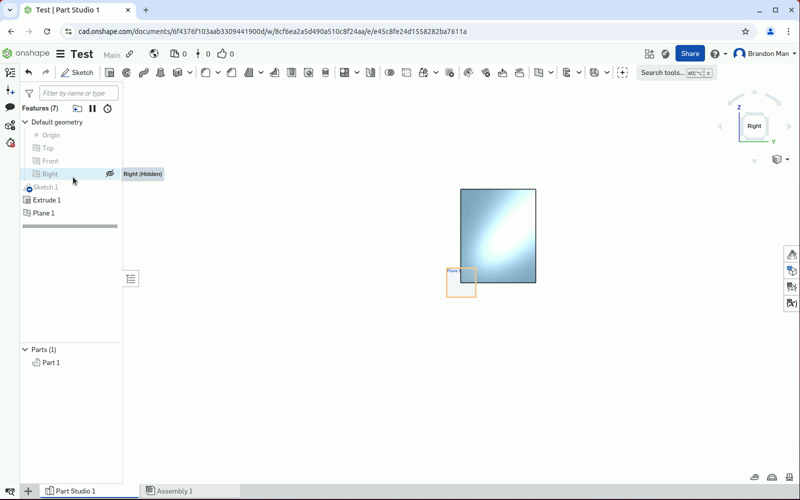
key(shift+s)
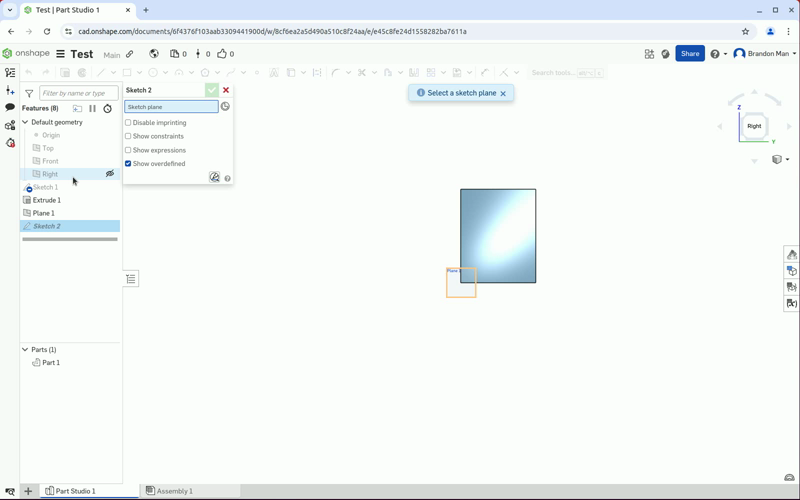
mouse_move(73, 215)
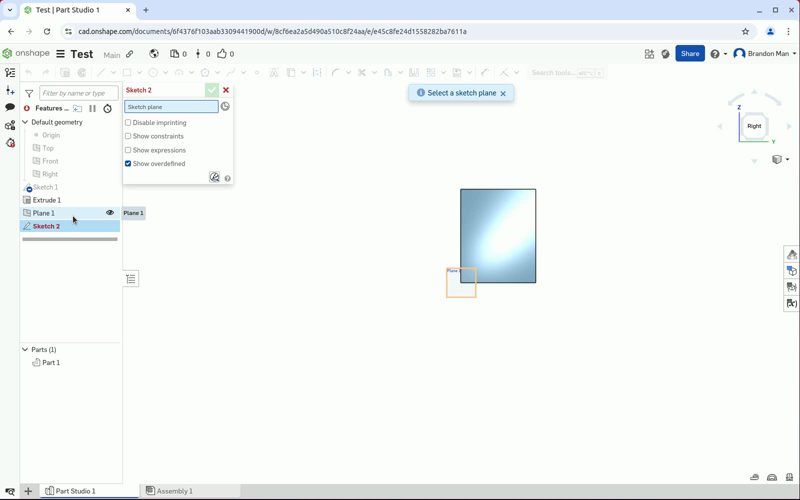
click(73, 215)
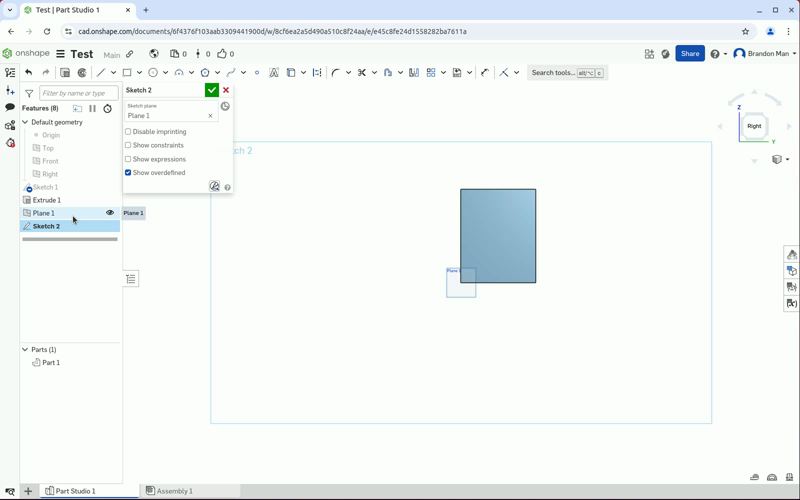
mouse_move(73, 352)
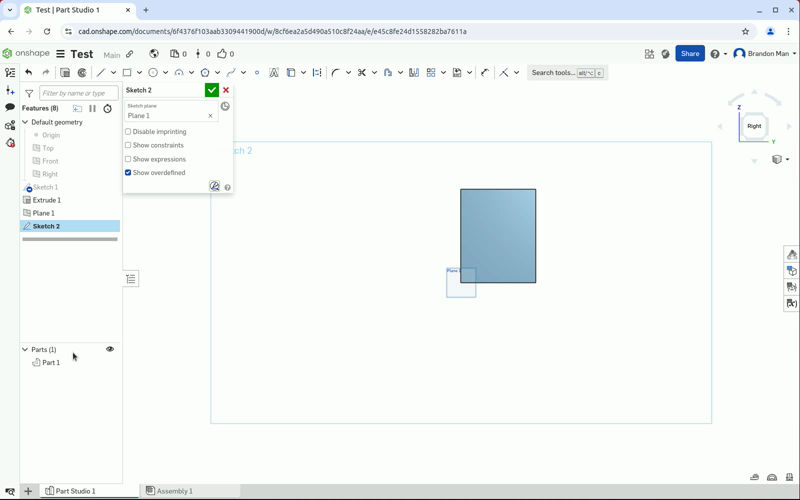
key(y)
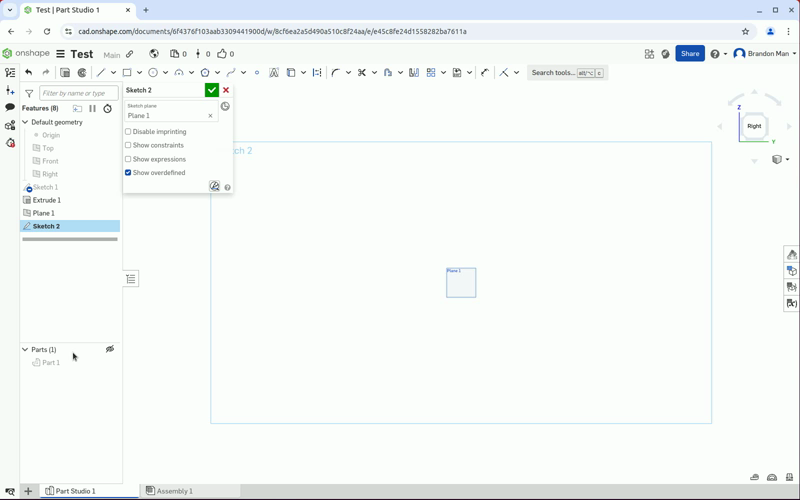
key(l)
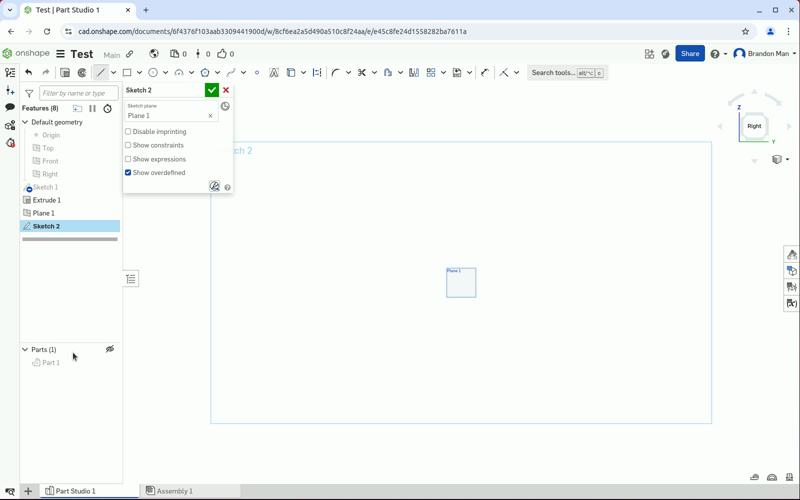
key_down(shift)
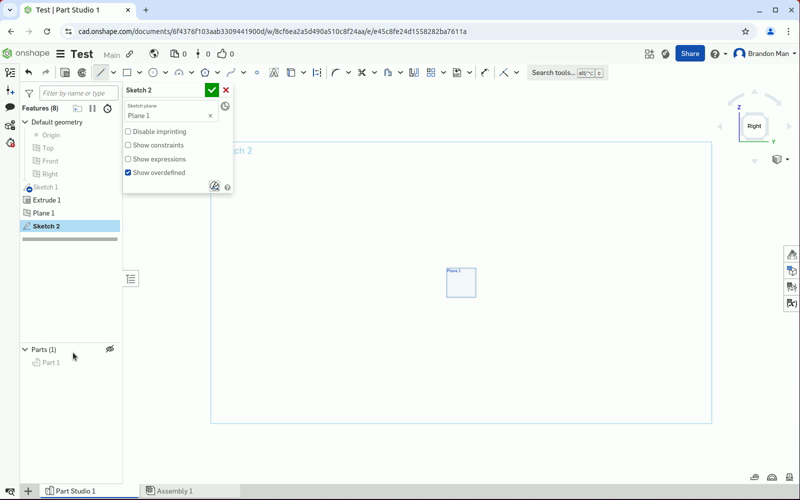
mouse_move(460, 264)
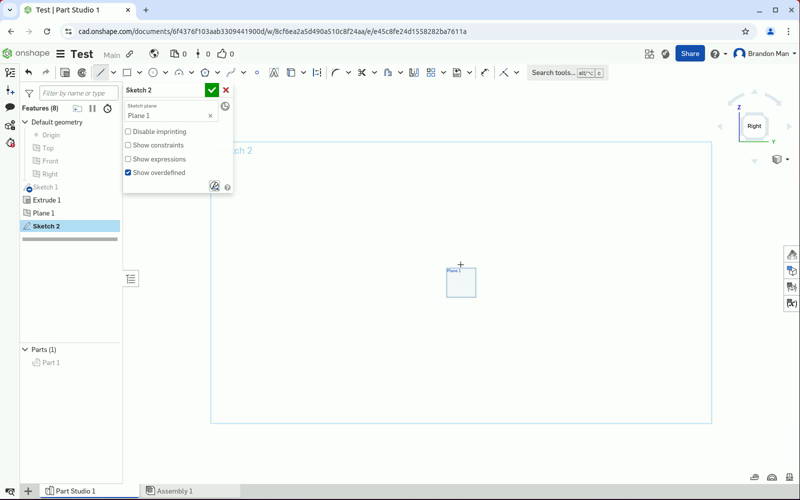
click(460, 264)
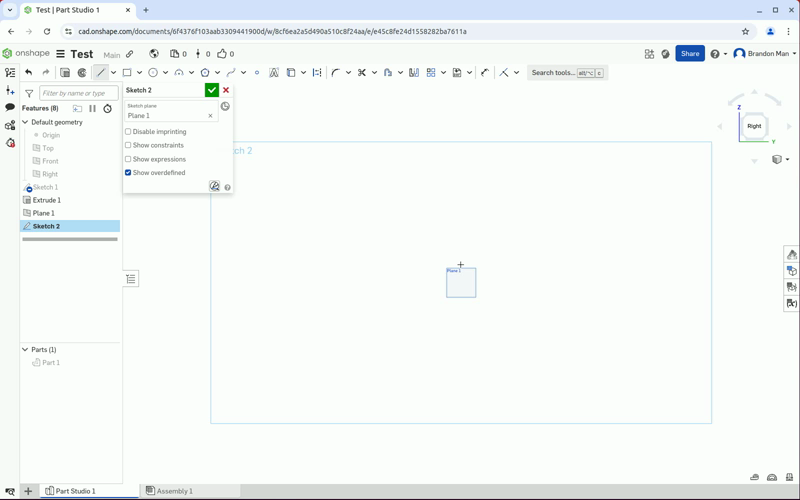
key_up(shift)
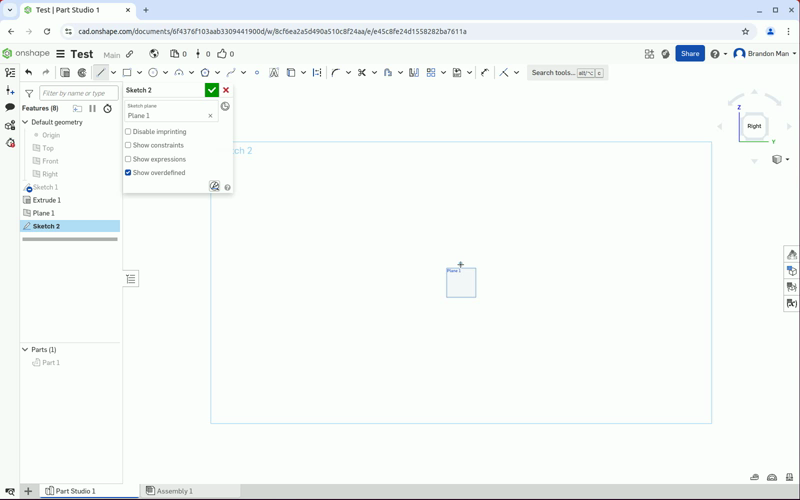
key_down(shift)
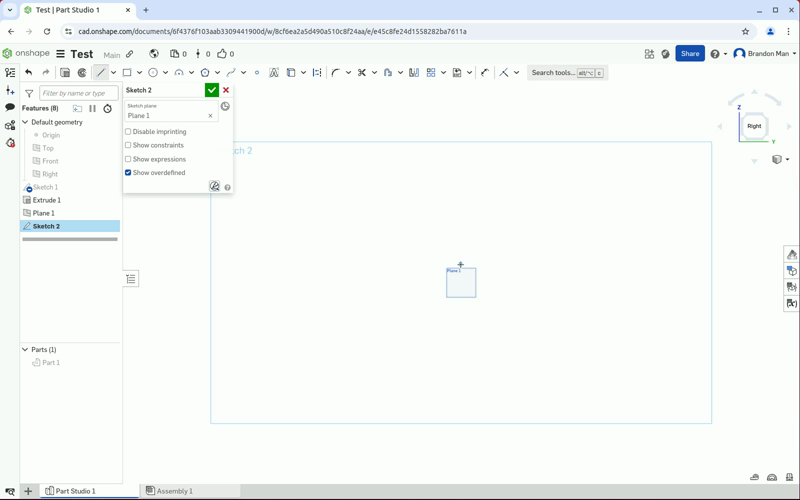
mouse_move(510, 188)
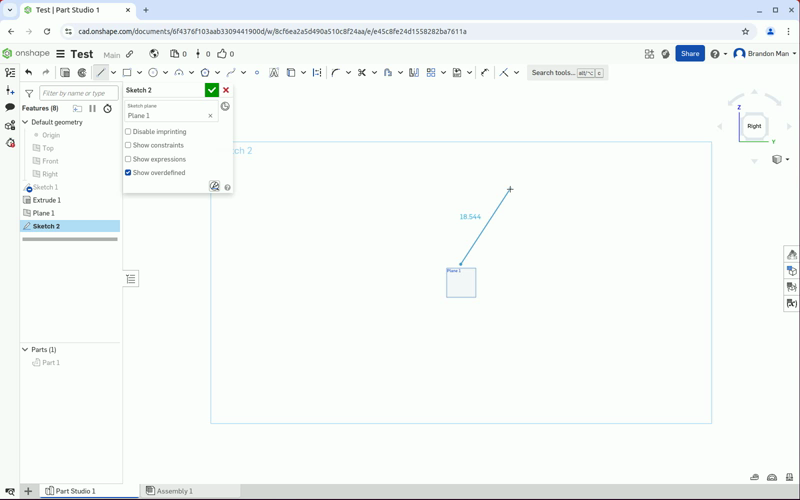
click(510, 188)
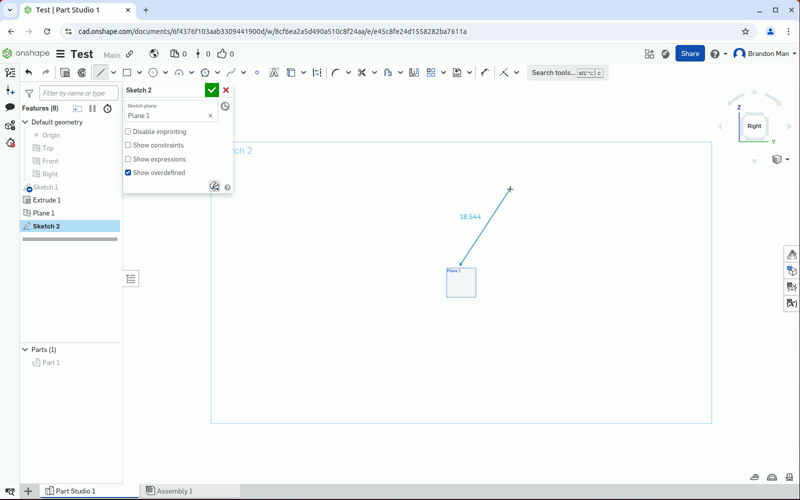
key_up(shift)
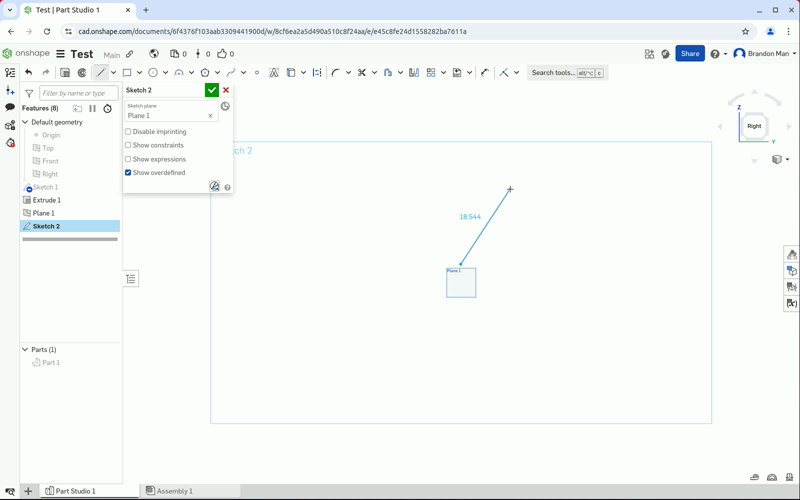
key_down(shift)
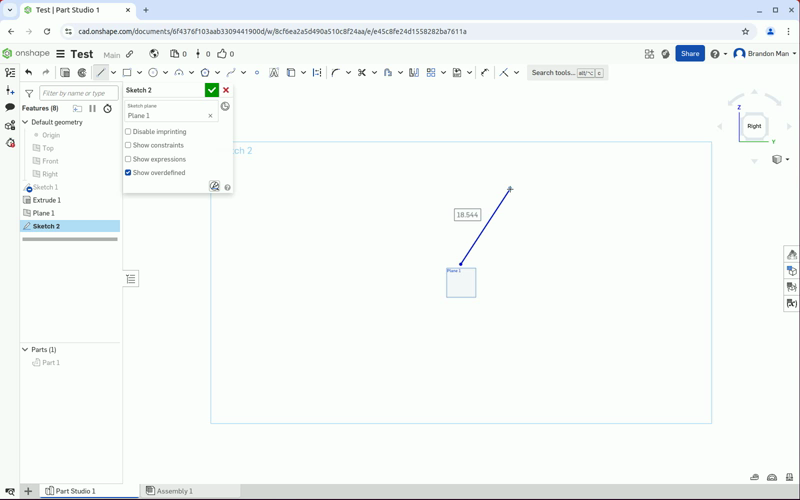
mouse_move(540, 188)
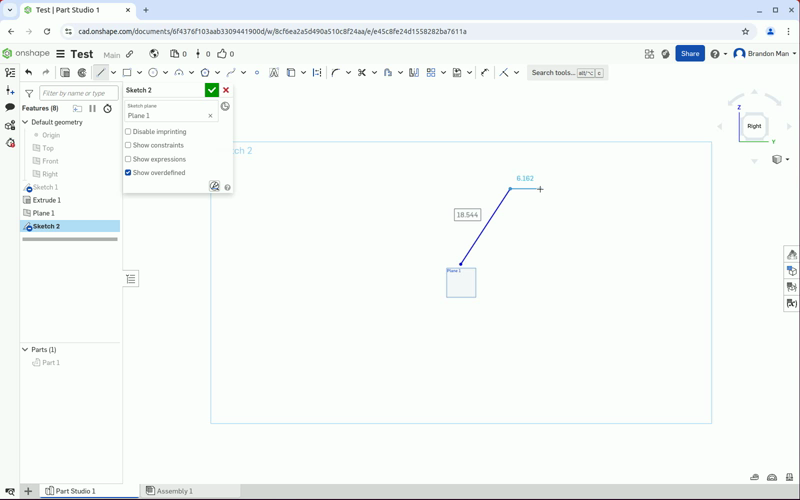
mouse_move(460, 188)
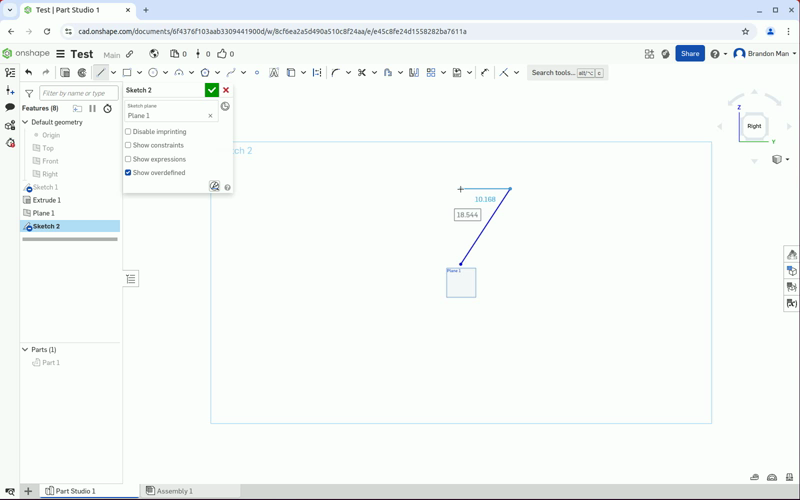
click(460, 188)
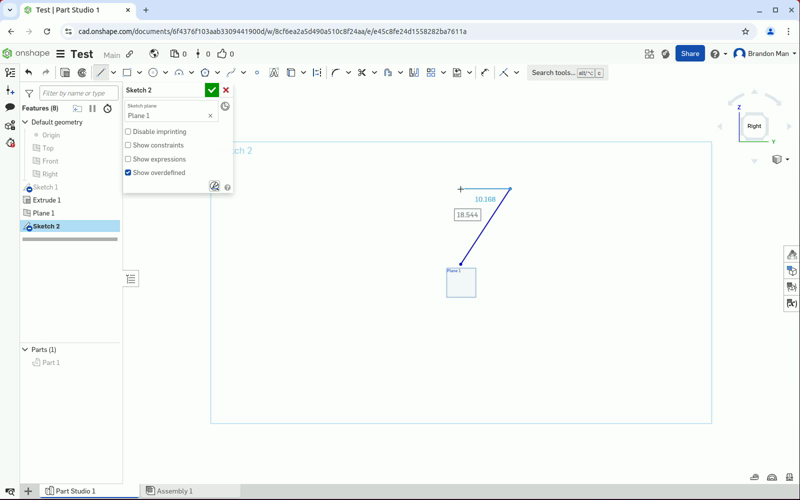
key_up(shift)
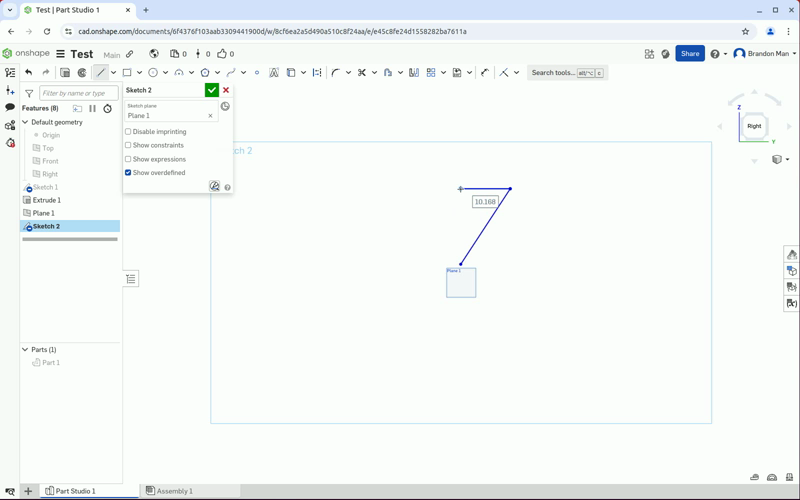
key_down(shift)
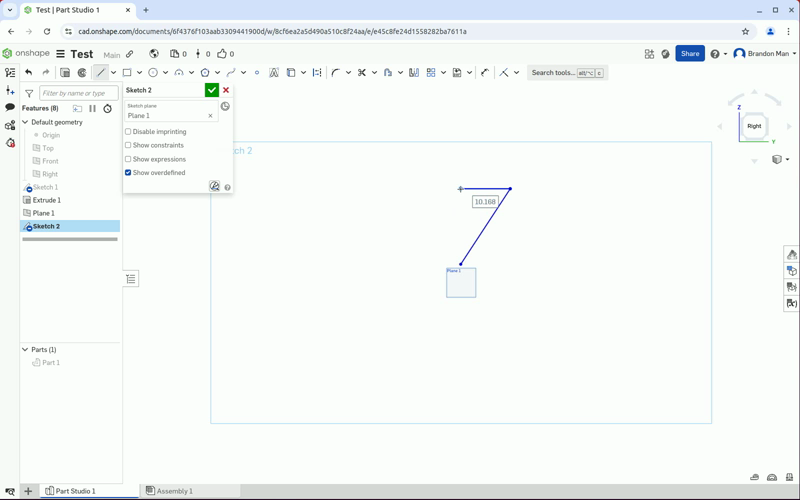
mouse_move(460, 264)
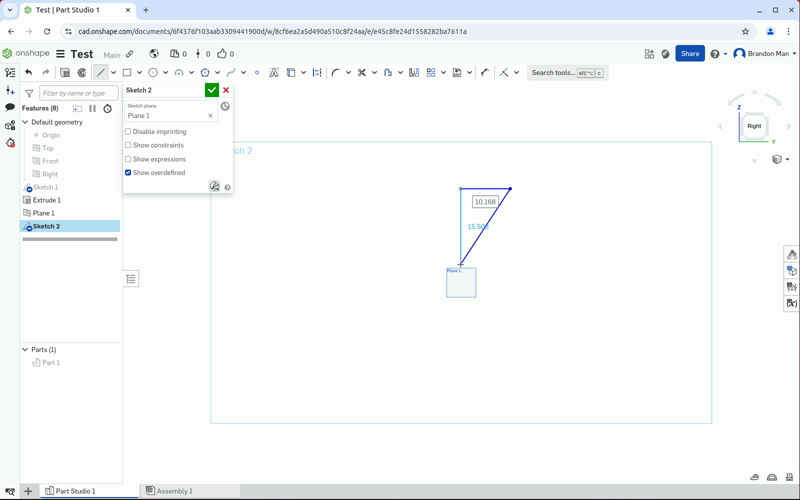
key_up(shift)
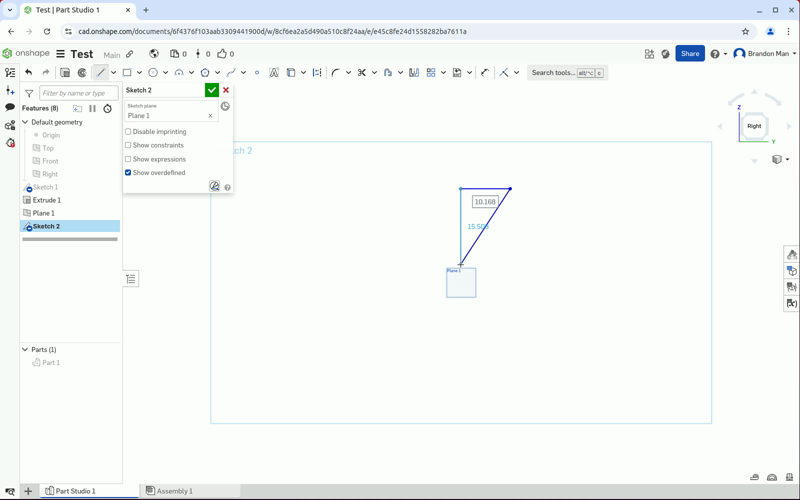
click(460, 264)
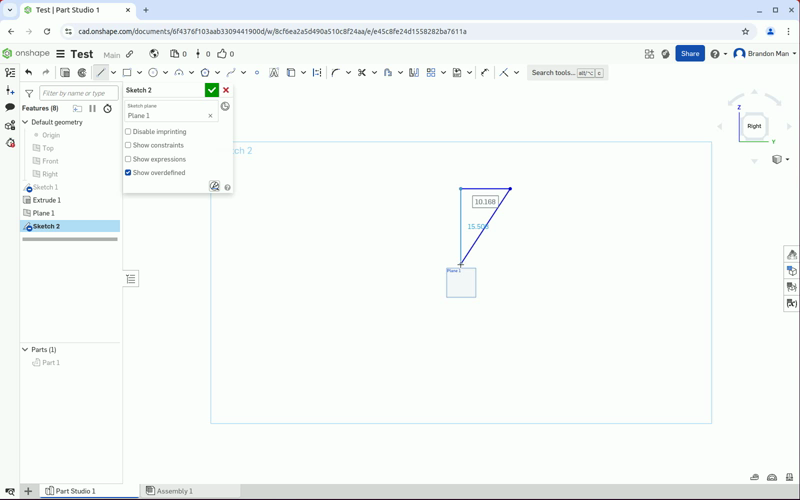
key(esc)
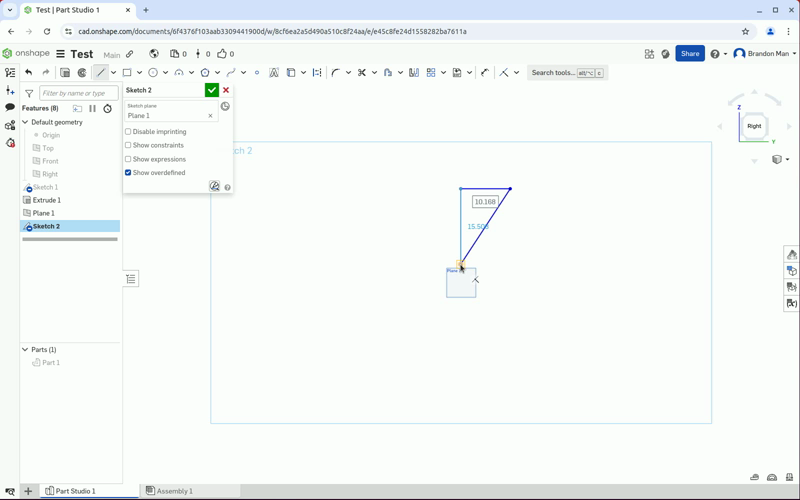
mouse_move(499, 196)
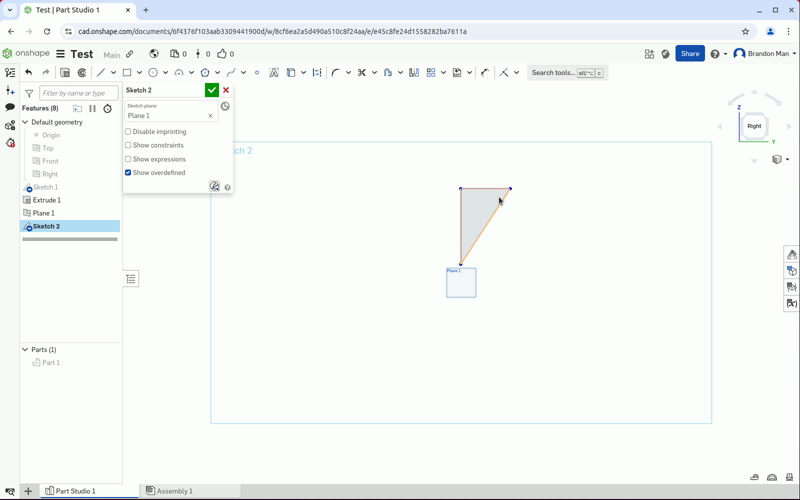
click(499, 196)
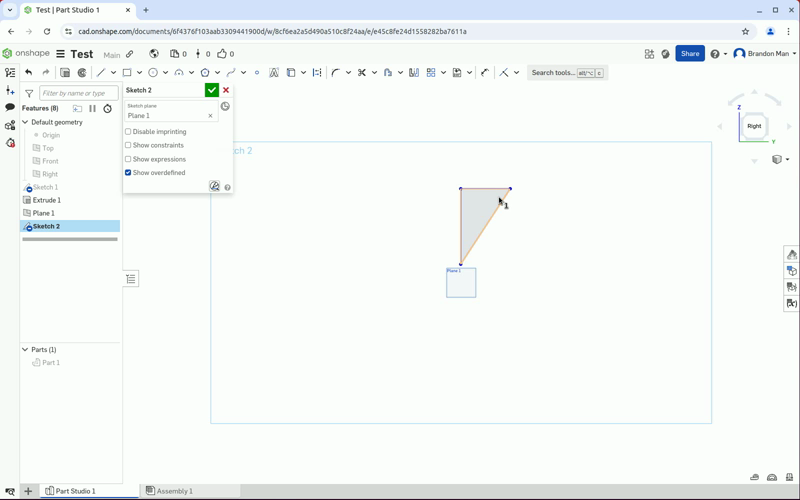
mouse_move(73, 352)
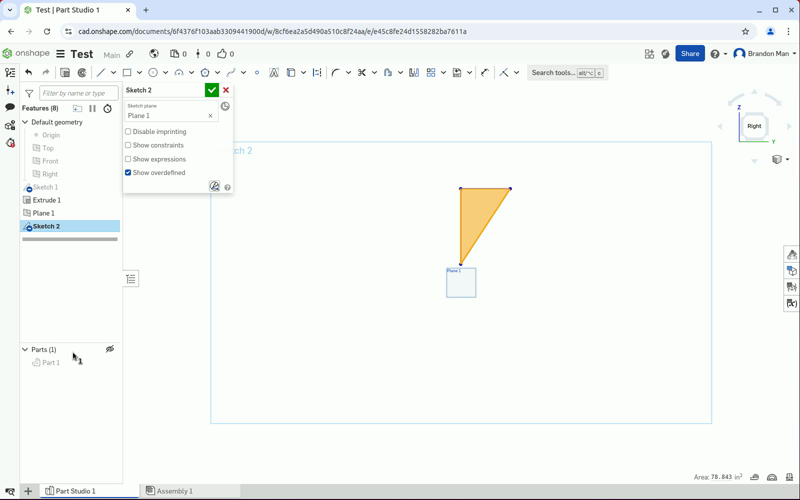
key(shift+y)
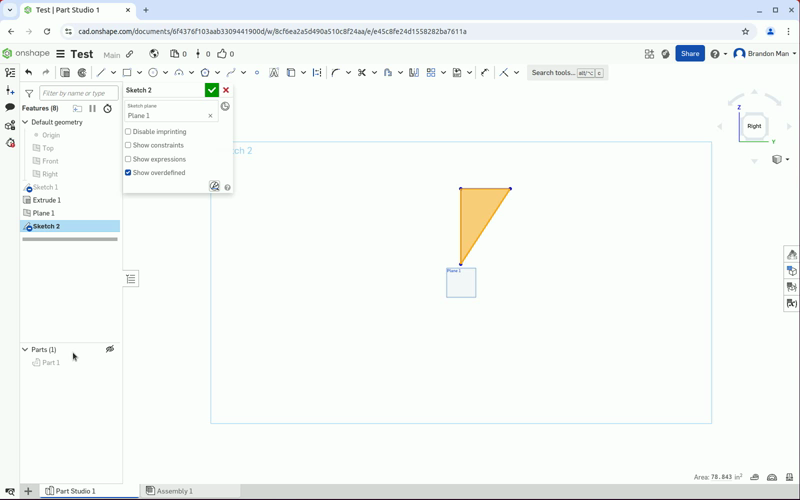
key(shift+e)
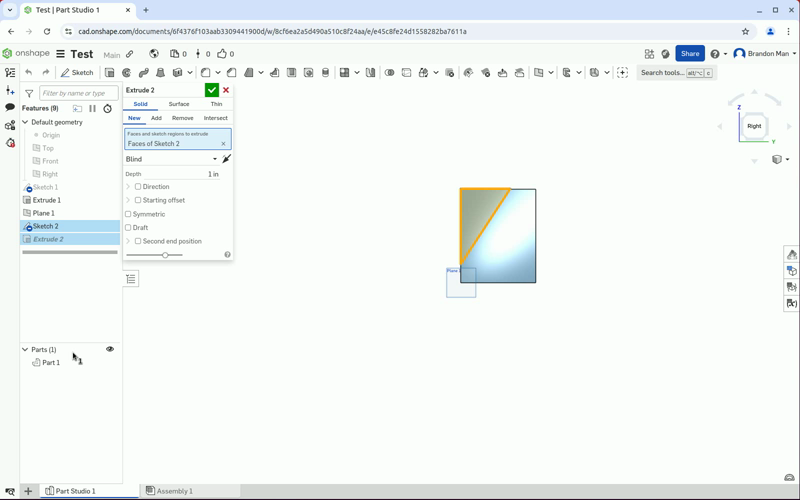
mouse_move(143, 106)
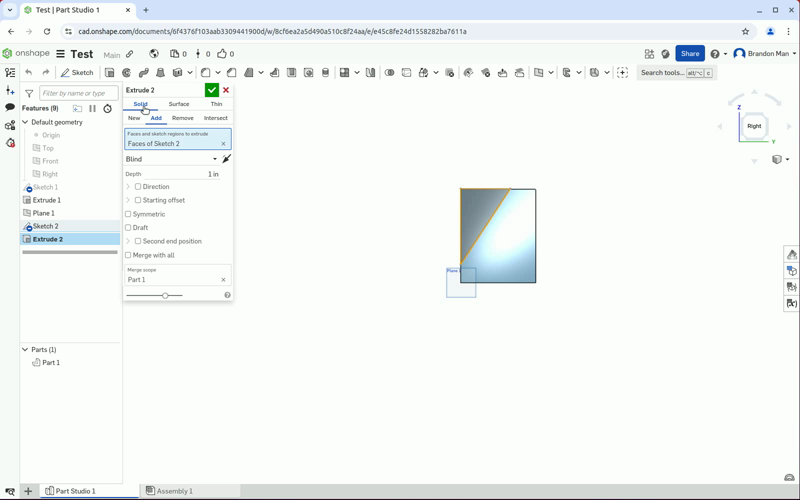
click(143, 106)
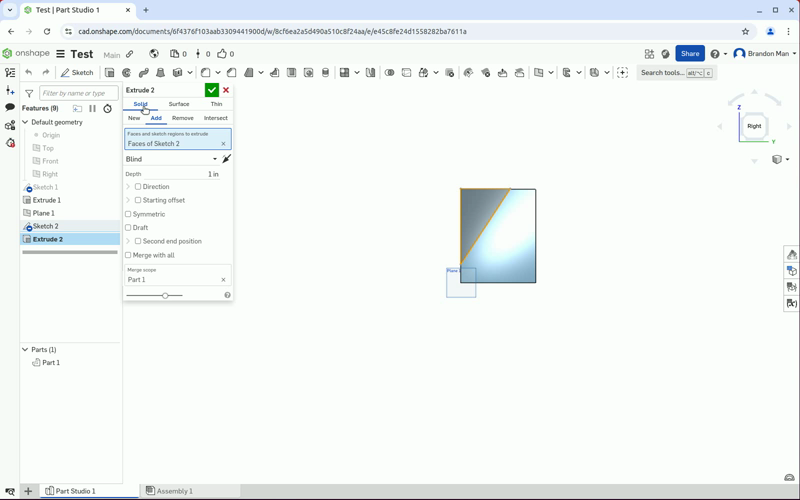
mouse_move(186, 120)
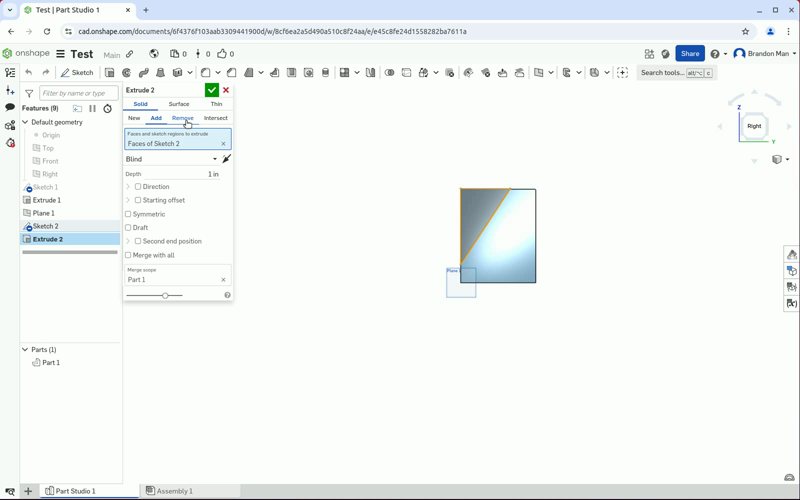
click(186, 120)
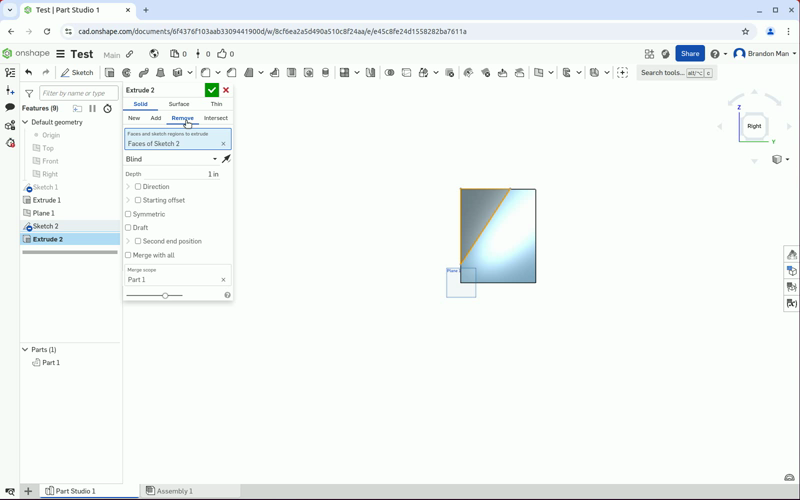
key(tab, 4)
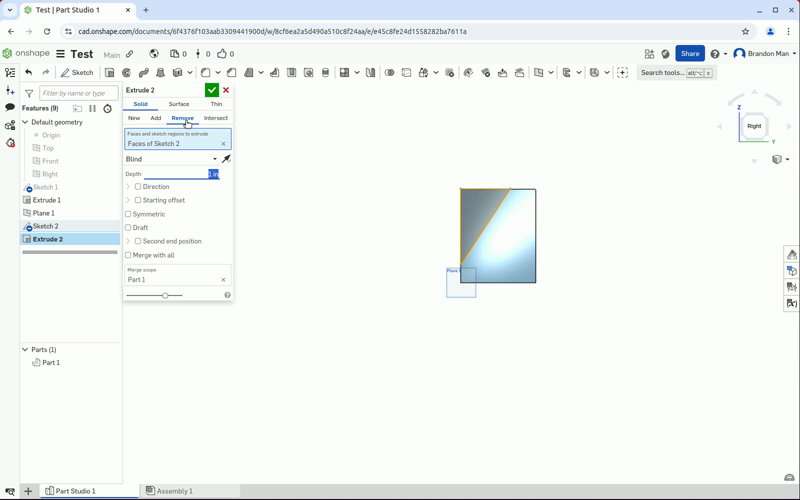
text(15.405)
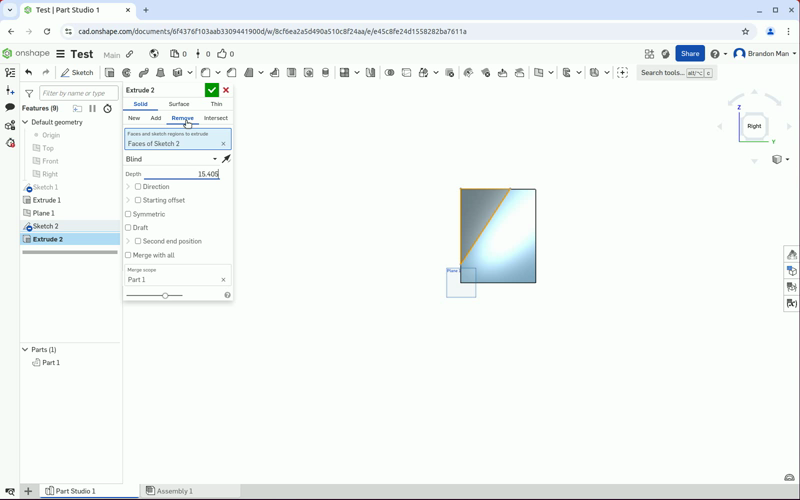
key(tab, 6)
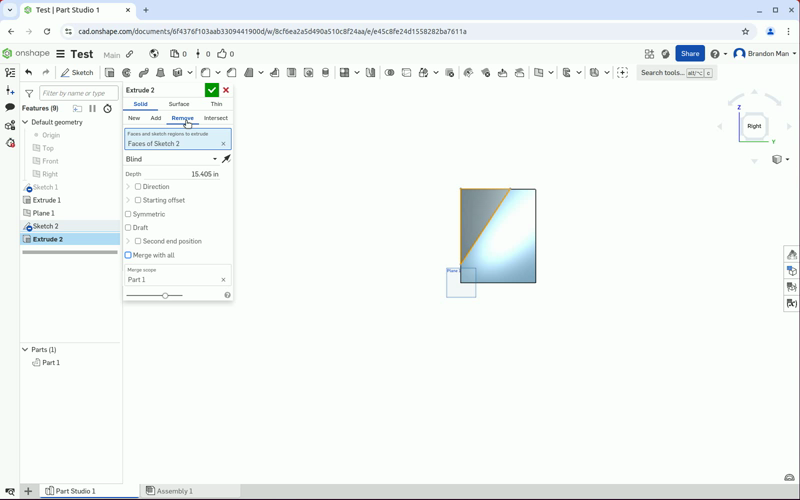
key(space)
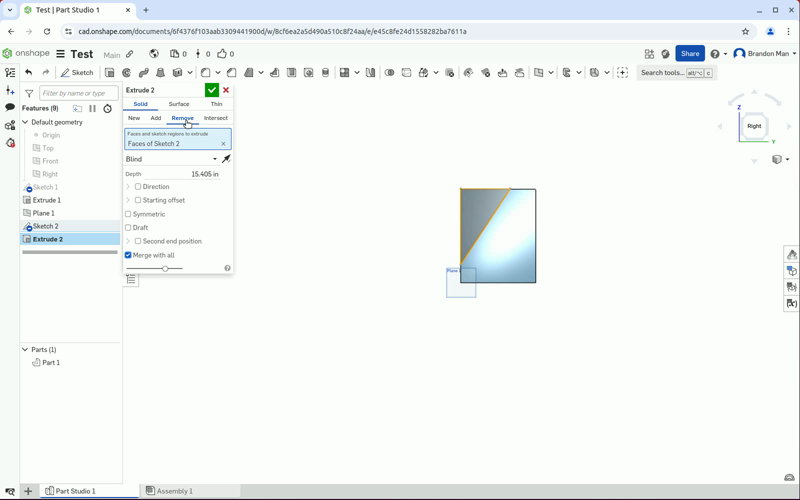
key(enter)
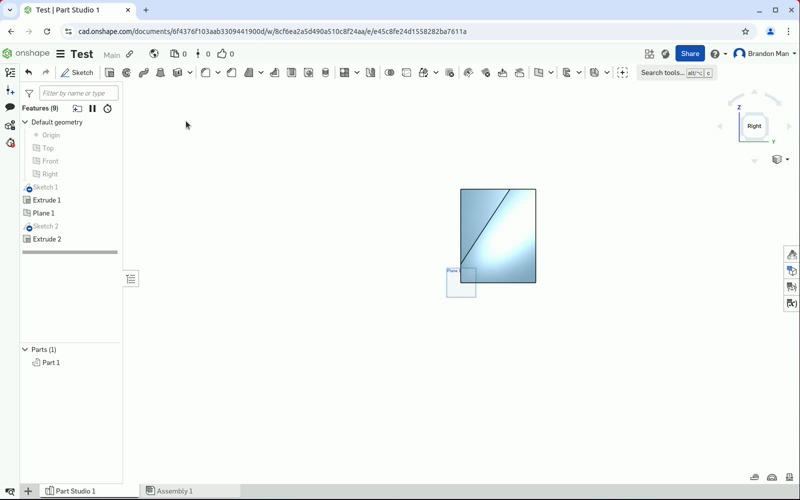
key(shift+h)
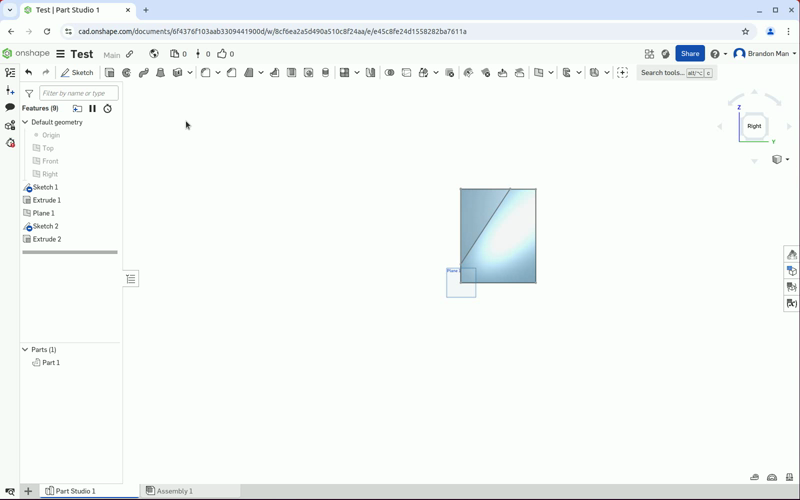
key(shift+h)
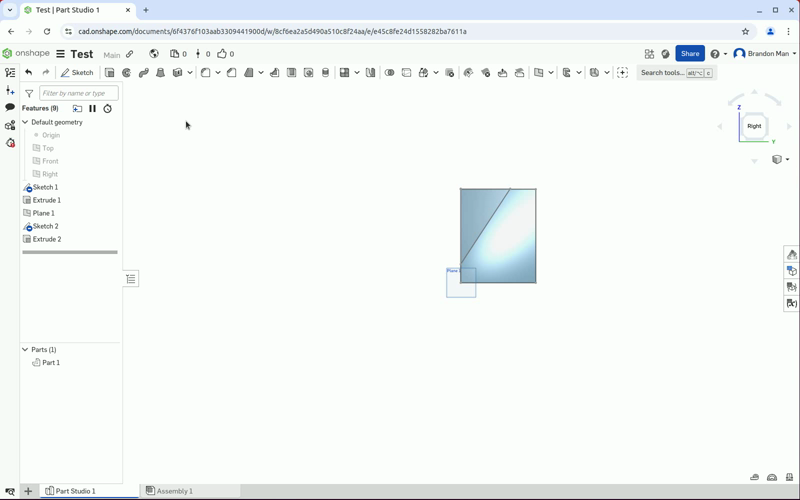
key(shift+7)
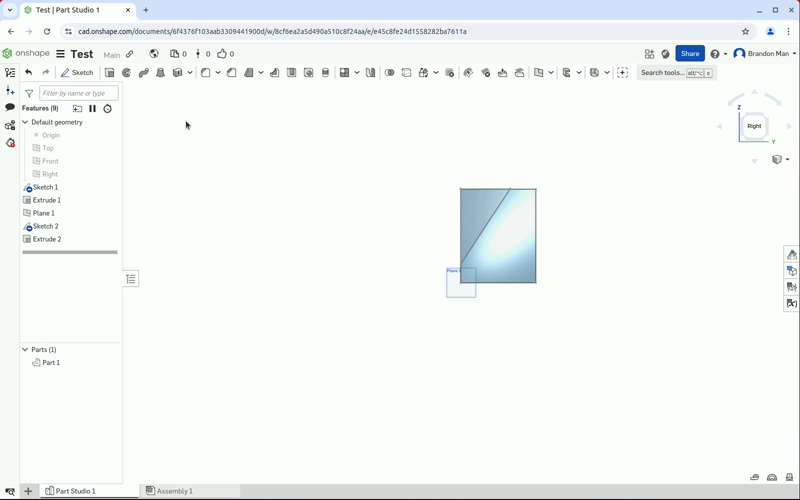
key(right, 2)
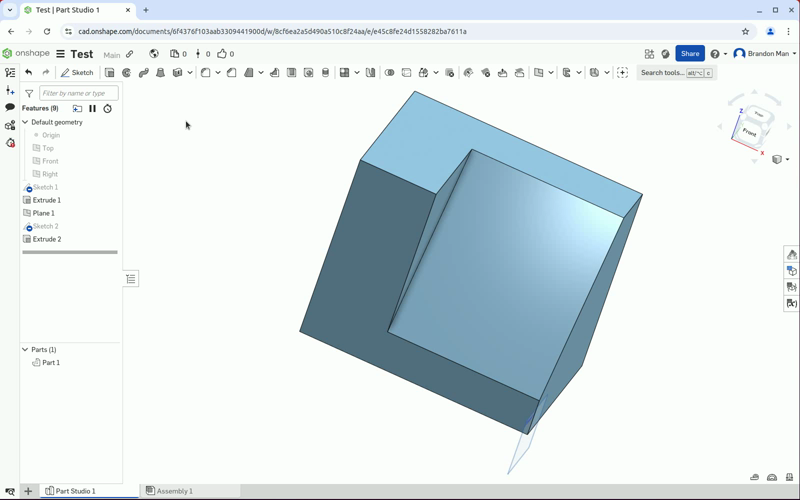
key(down, 2)
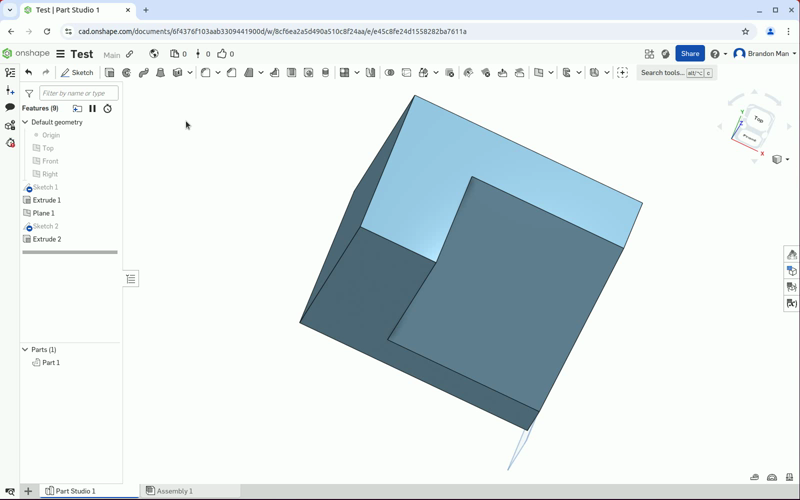
key(up, 2)
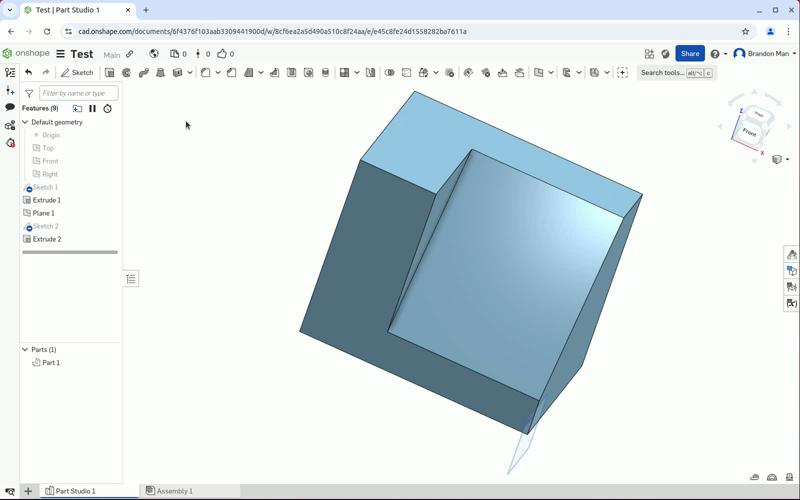
key(left, 2)
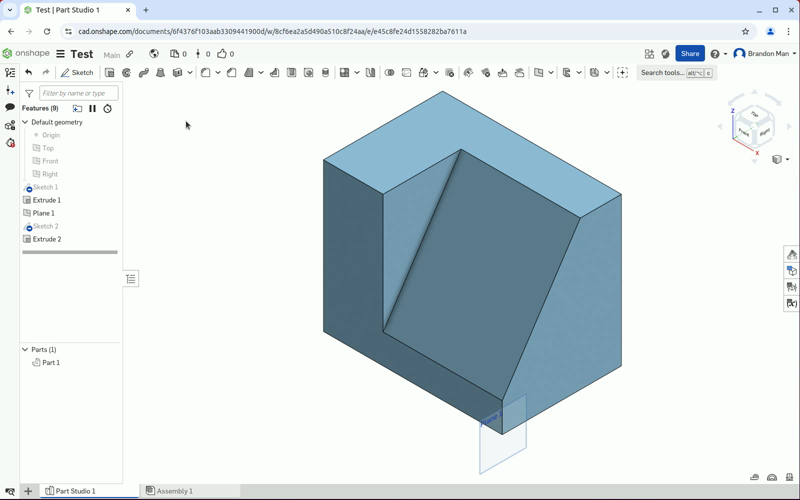
mouse_move(73, 189)
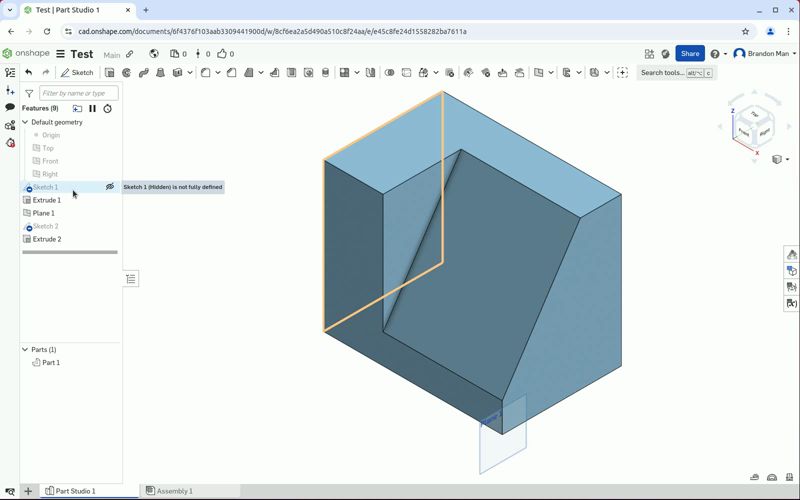
click(73, 189)